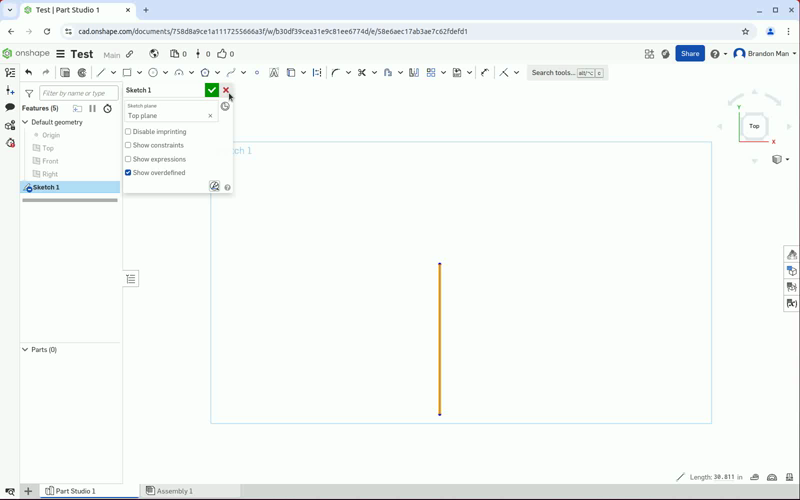
key(shift+h)
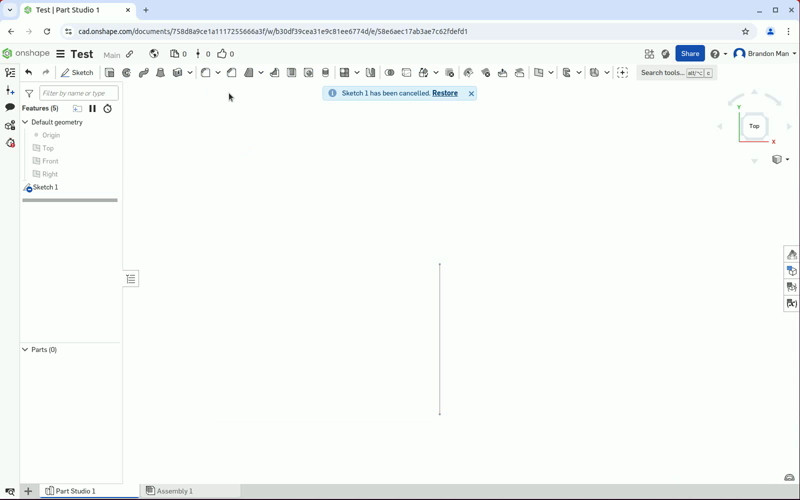
key(shift+s)
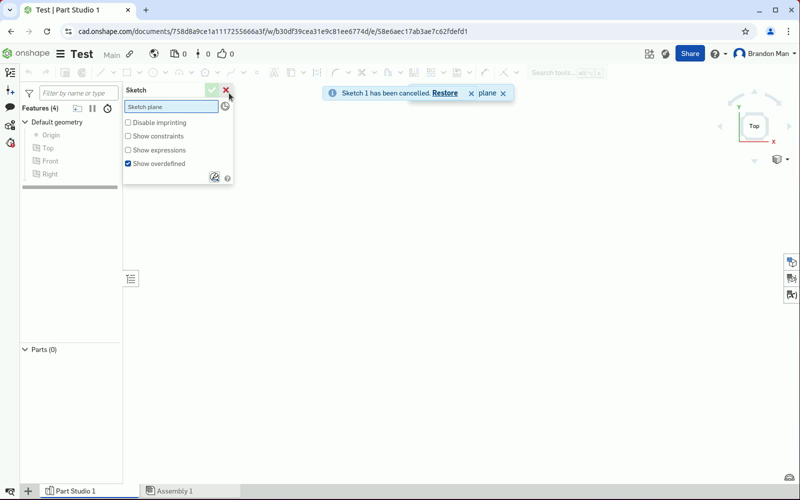
mouse_move(73, 150)
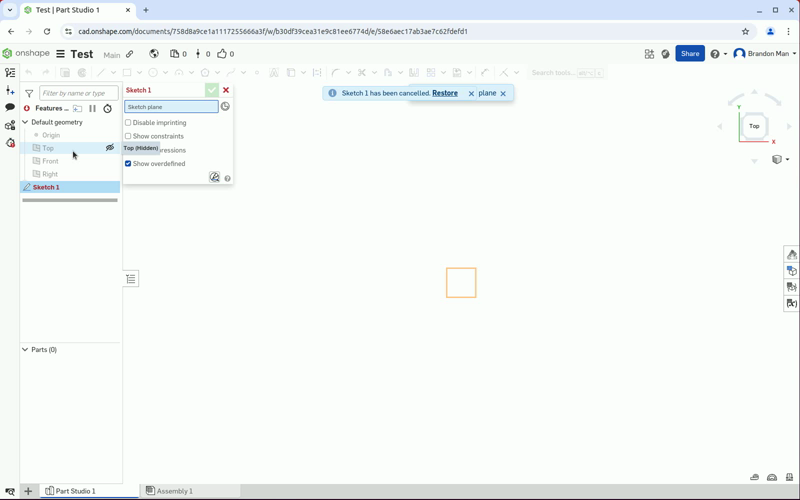
click(73, 150)
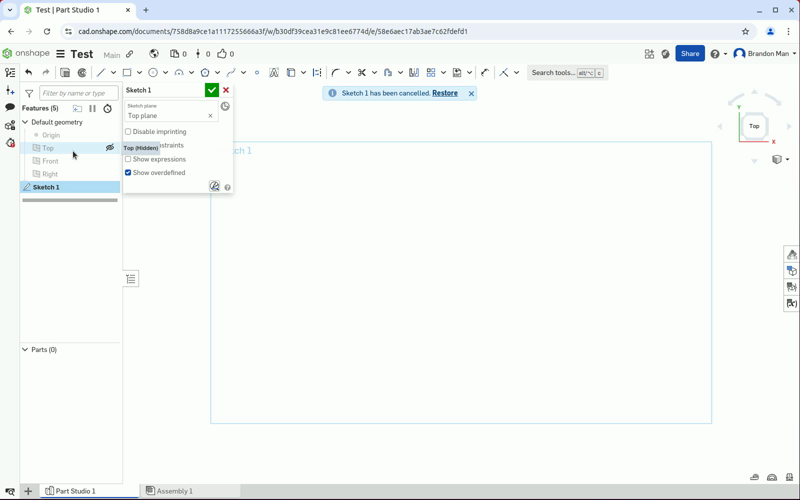
mouse_move(73, 352)
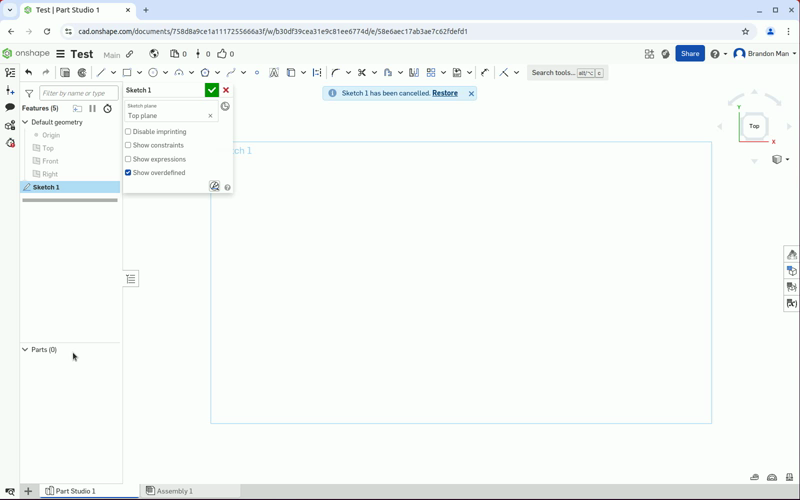
key(y)
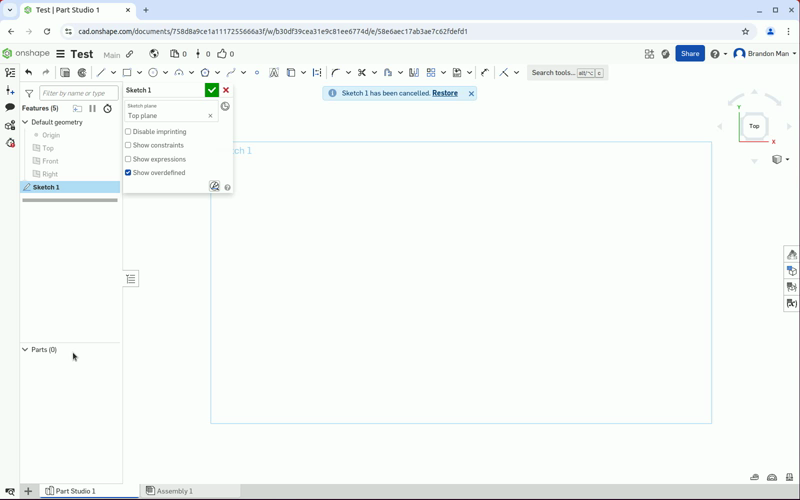
key(l)
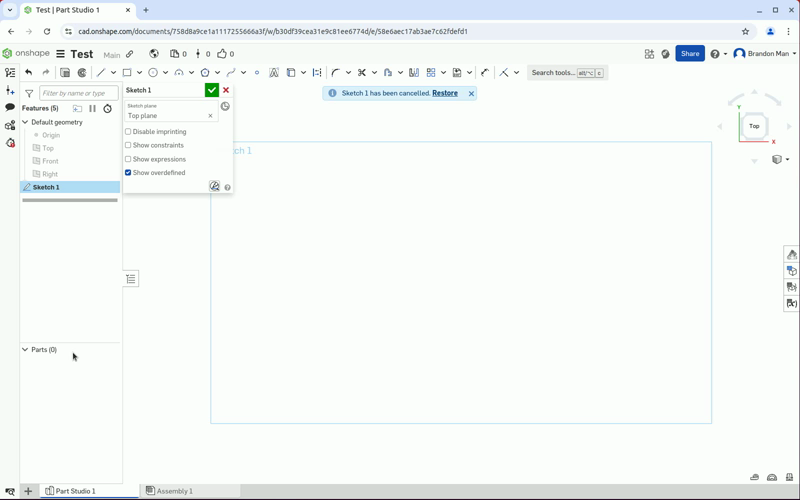
key_down(shift)
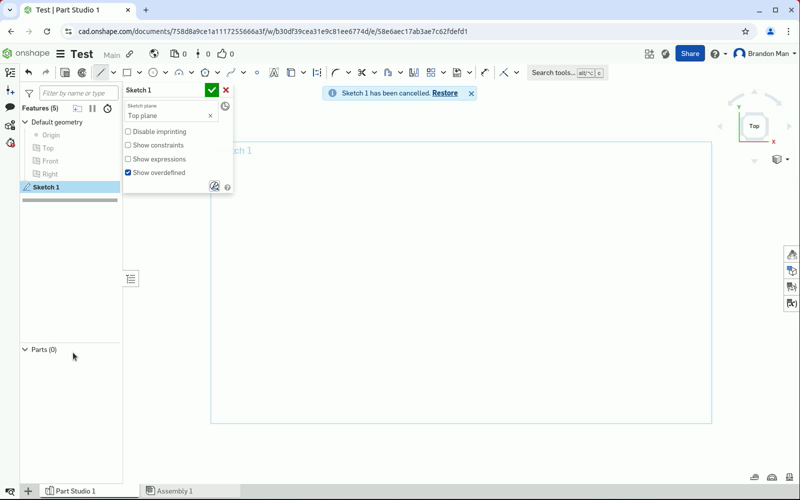
mouse_move(445, 351)
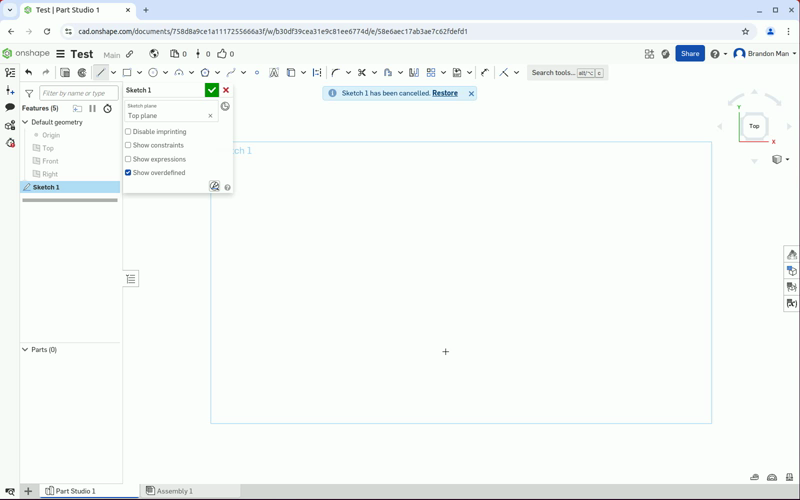
click(445, 351)
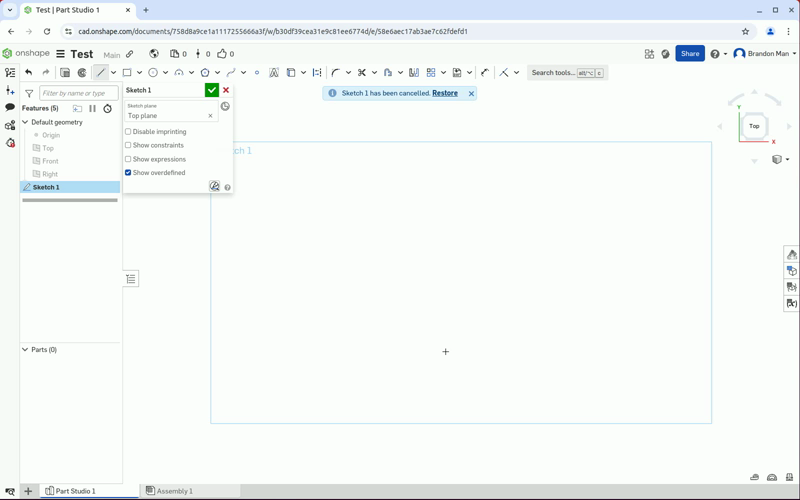
key_up(shift)
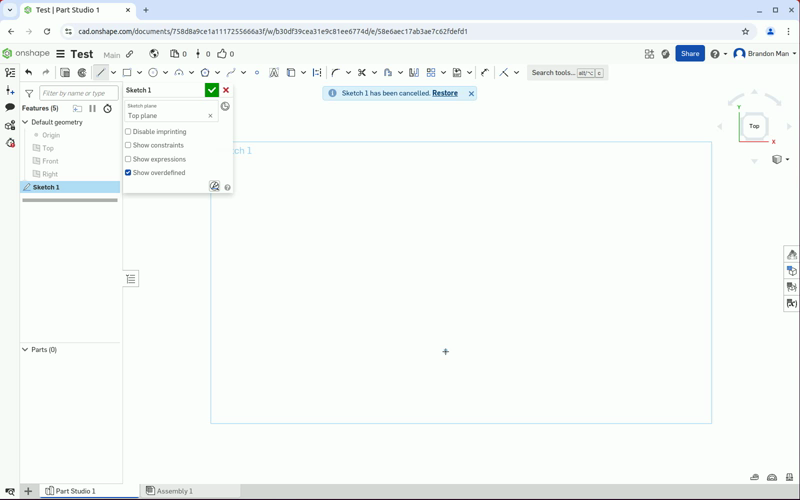
key_down(shift)
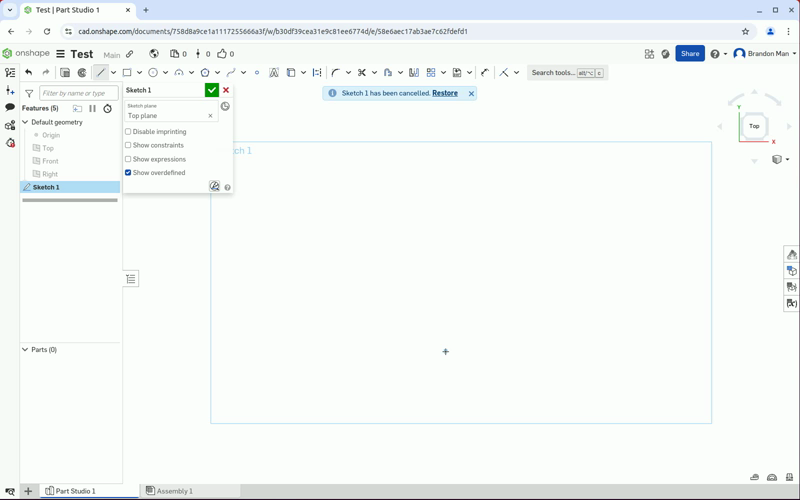
mouse_move(475, 351)
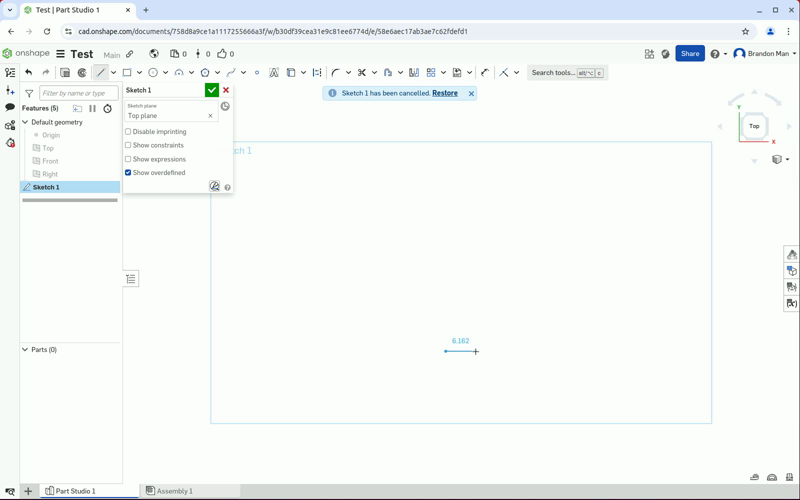
mouse_move(475, 351)
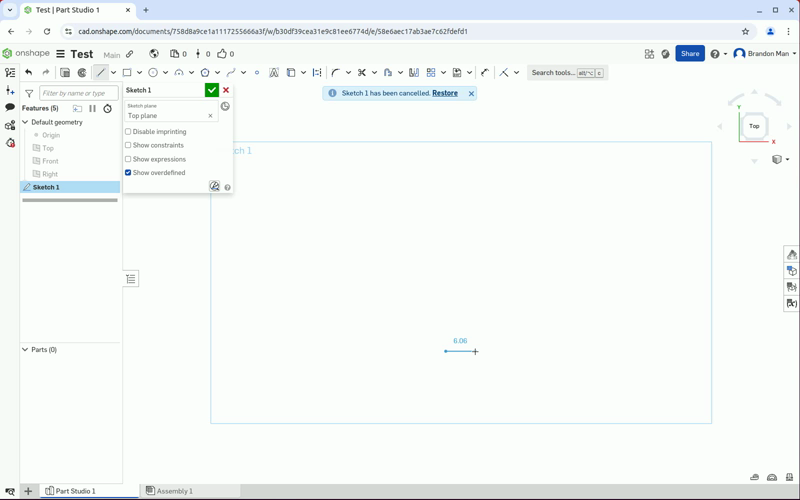
click(475, 351)
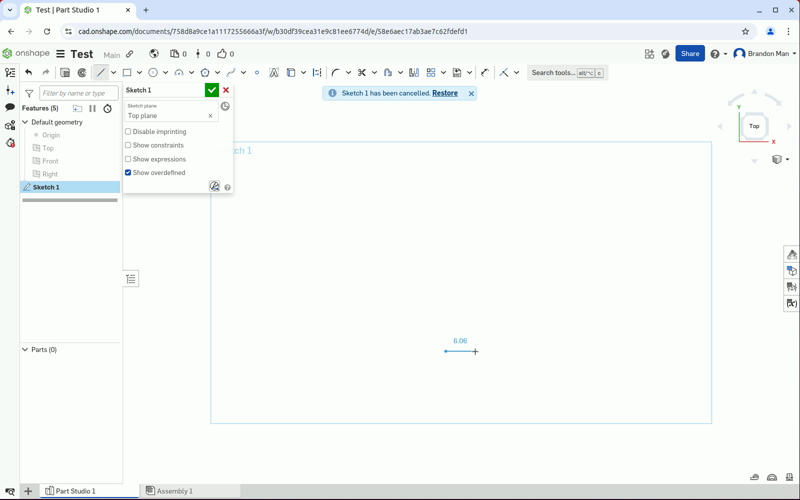
key_up(shift)
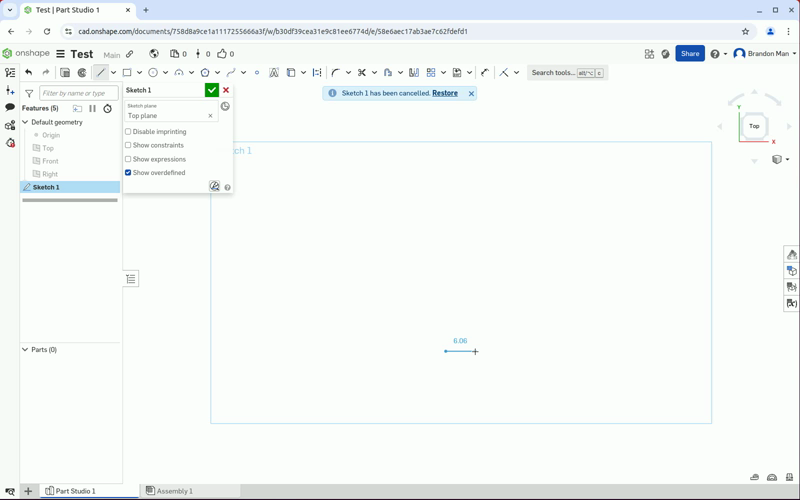
key_down(shift)
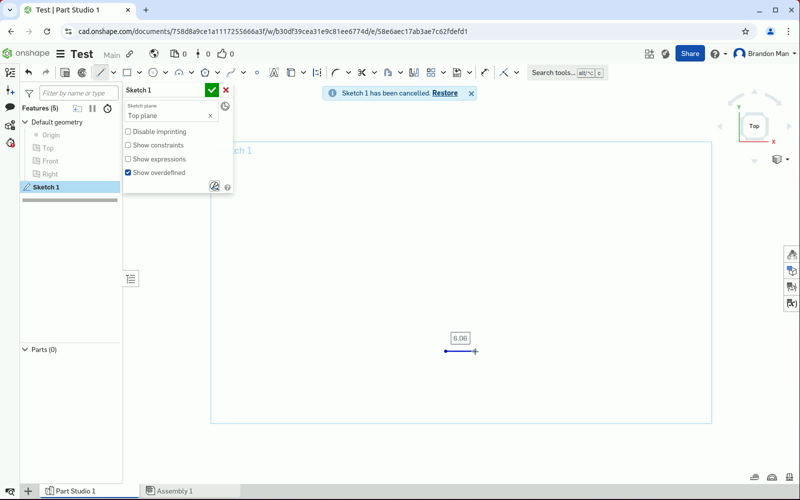
mouse_move(475, 216)
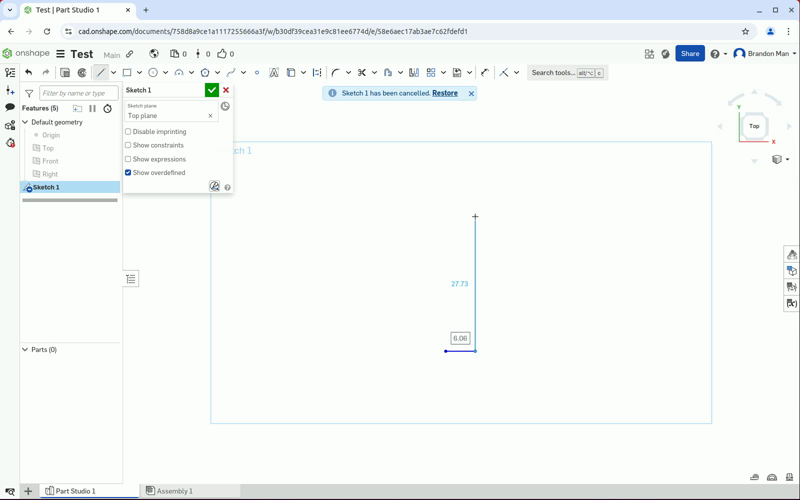
click(475, 216)
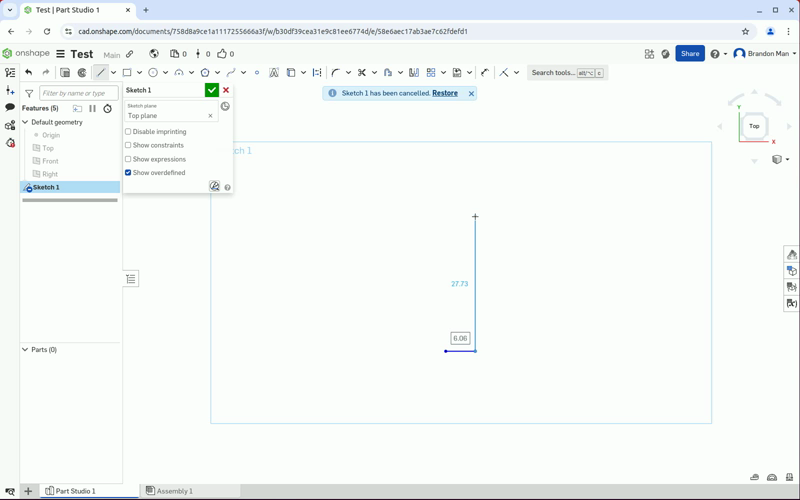
key_up(shift)
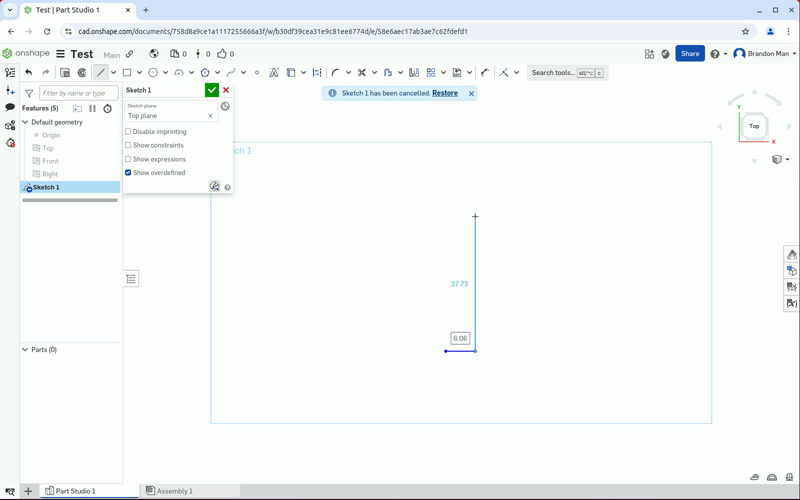
key_down(shift)
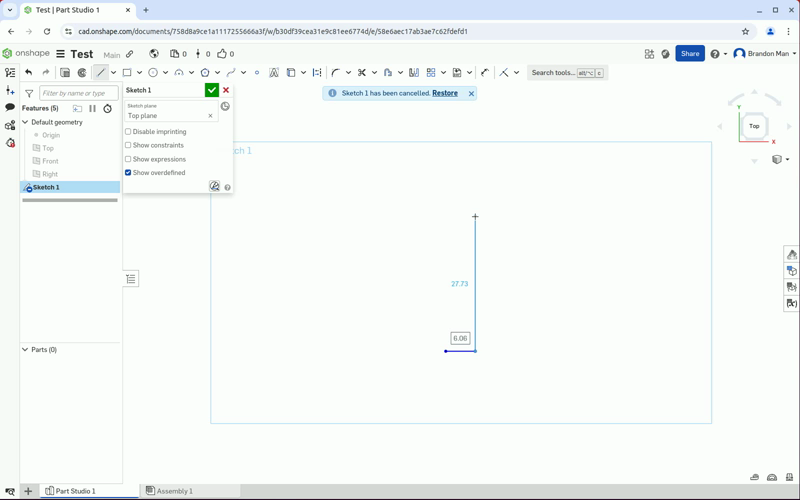
mouse_move(505, 216)
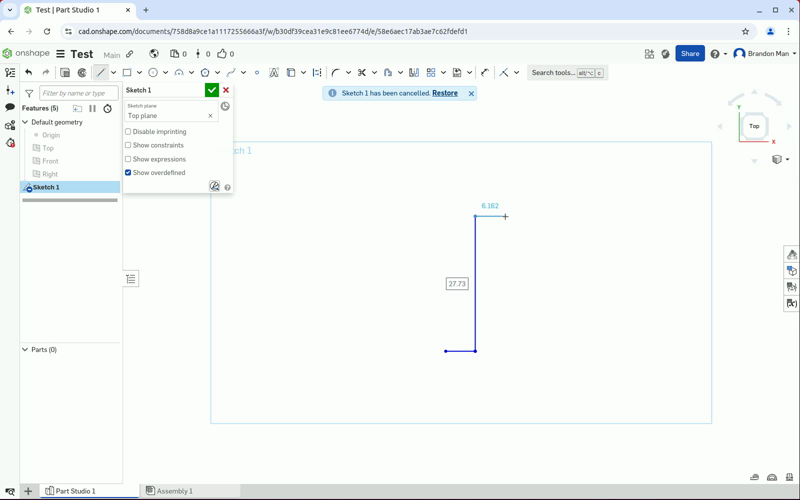
mouse_move(445, 216)
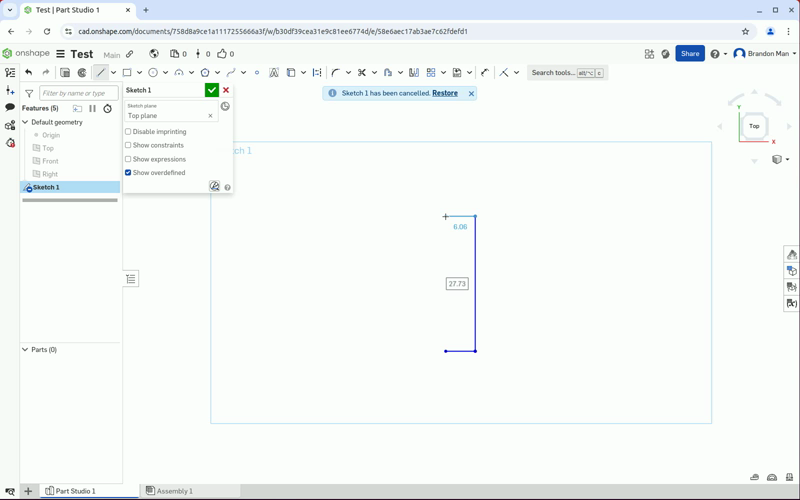
click(445, 216)
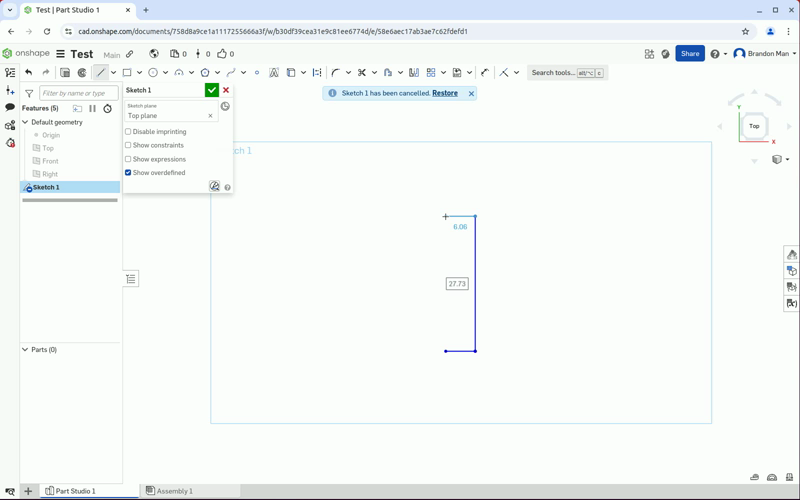
key_up(shift)
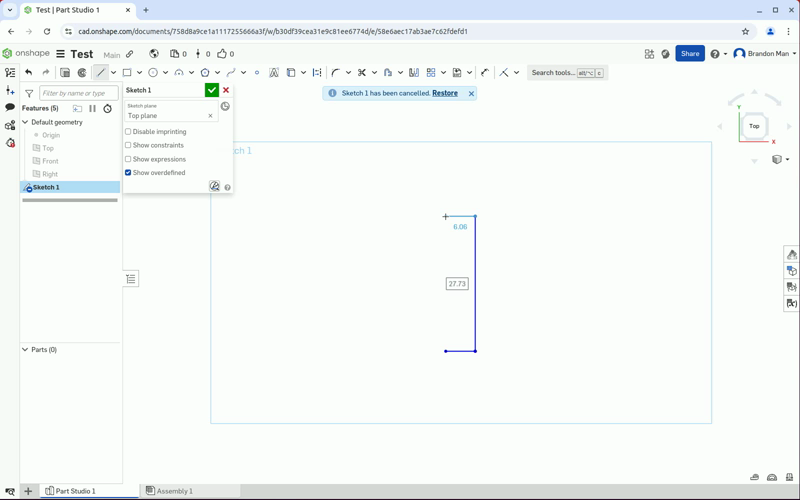
key_down(shift)
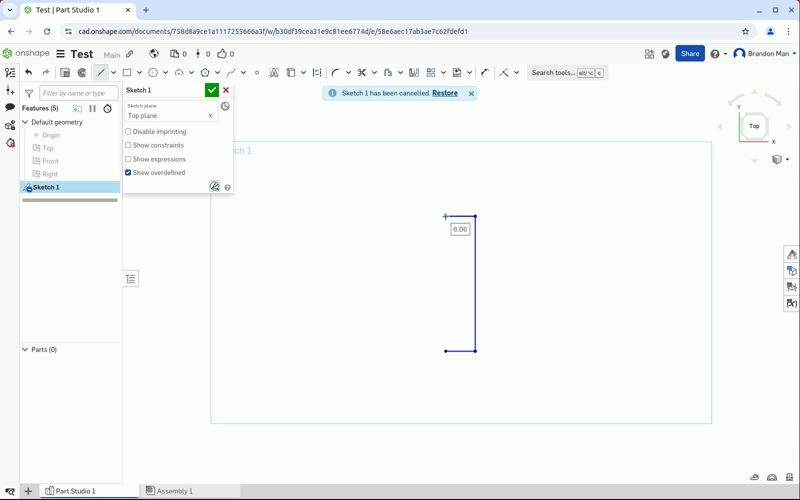
mouse_move(445, 351)
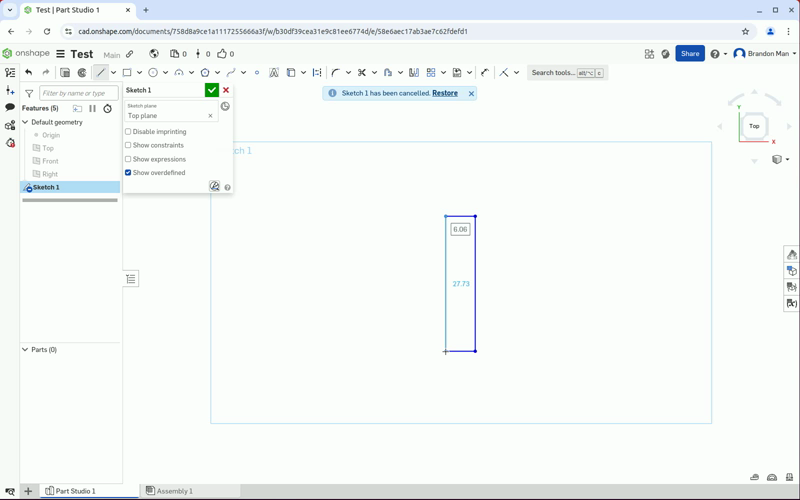
key_up(shift)
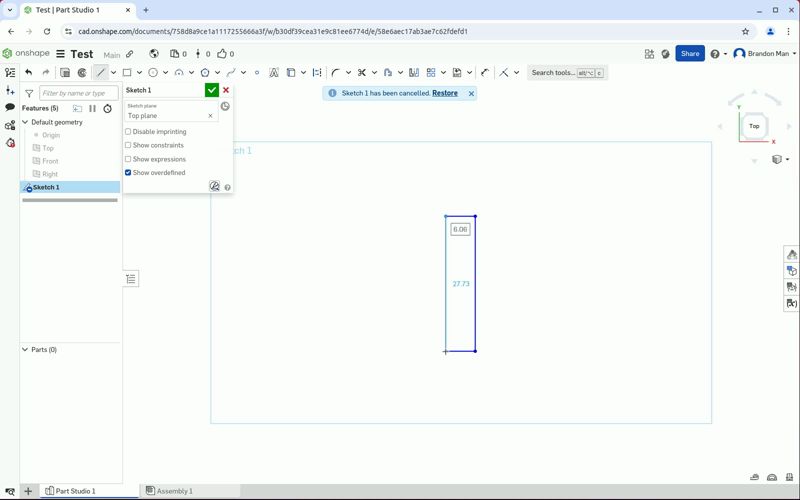
click(445, 351)
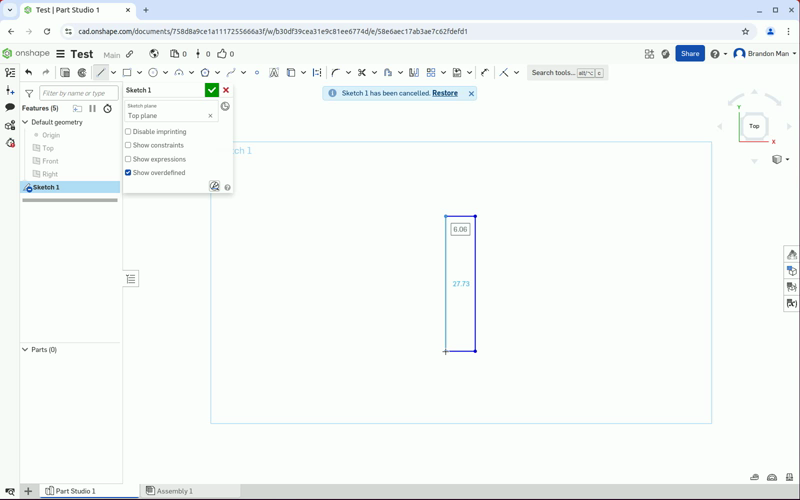
key(esc)
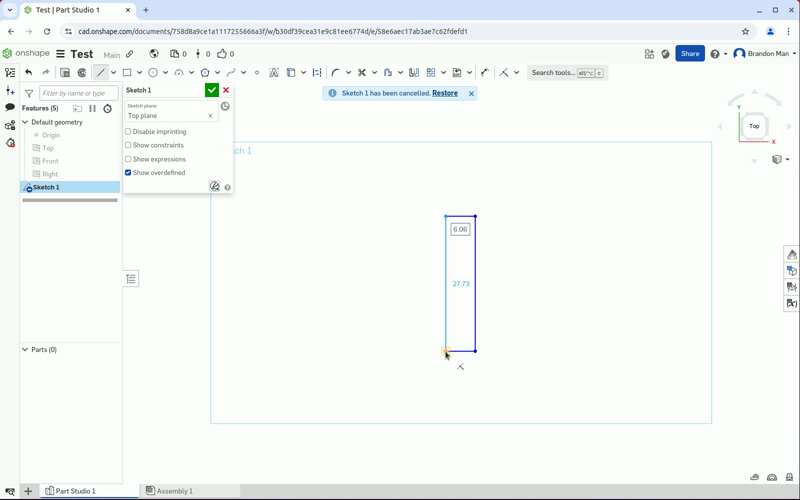
mouse_move(469, 272)
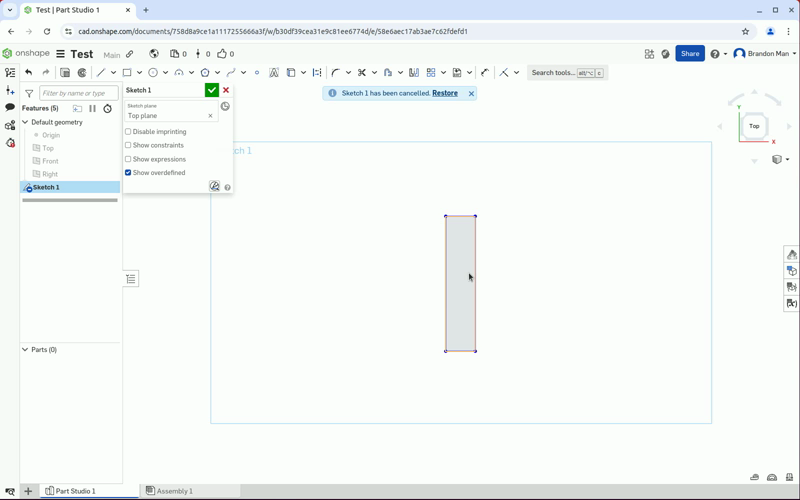
click(469, 272)
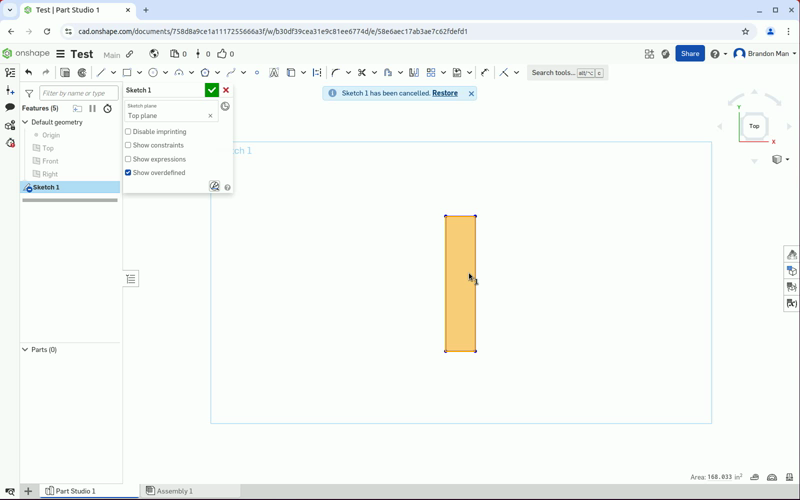
mouse_move(73, 352)
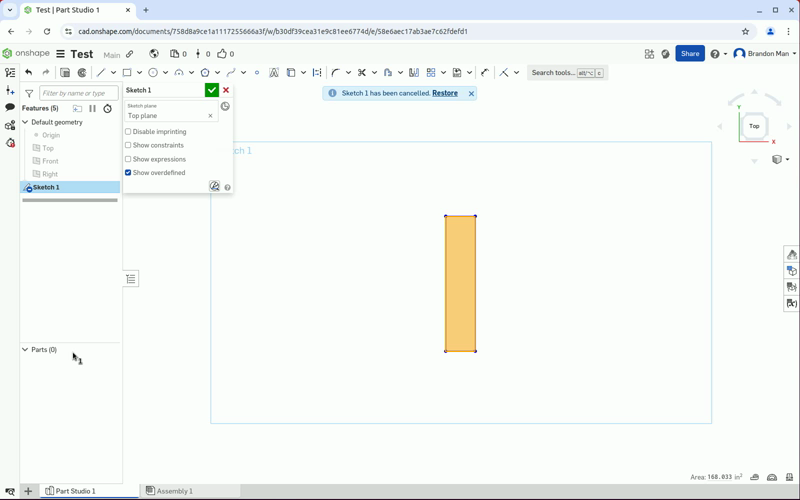
key(shift+y)
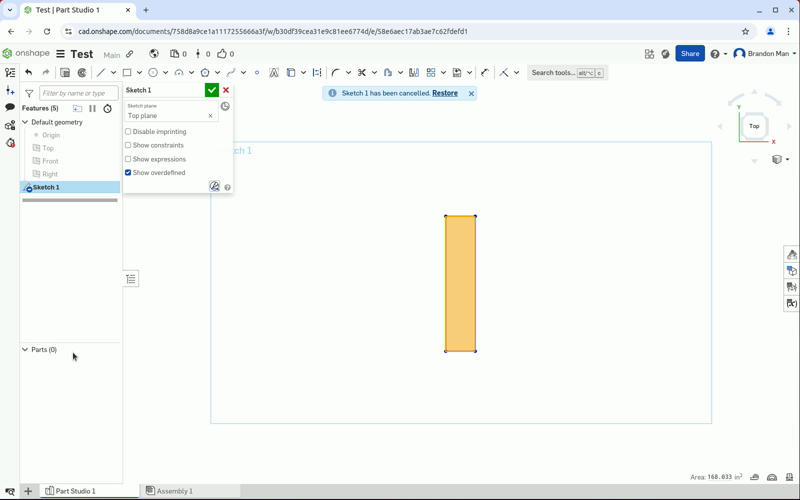
key(shift+e)
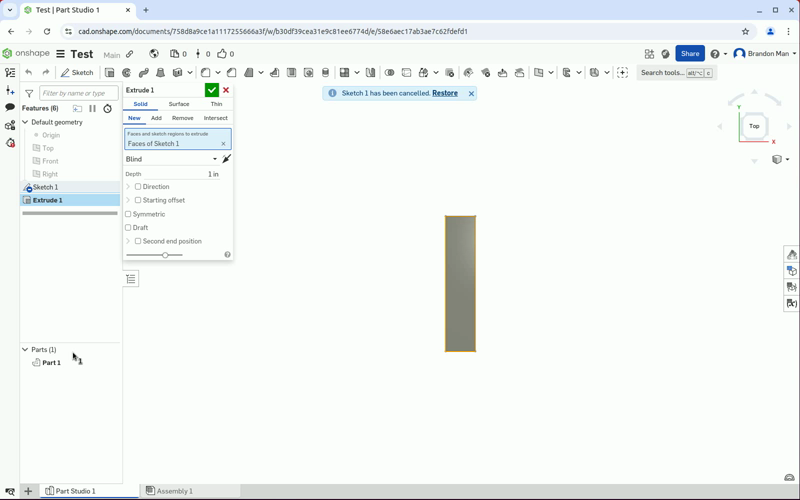
mouse_move(143, 106)
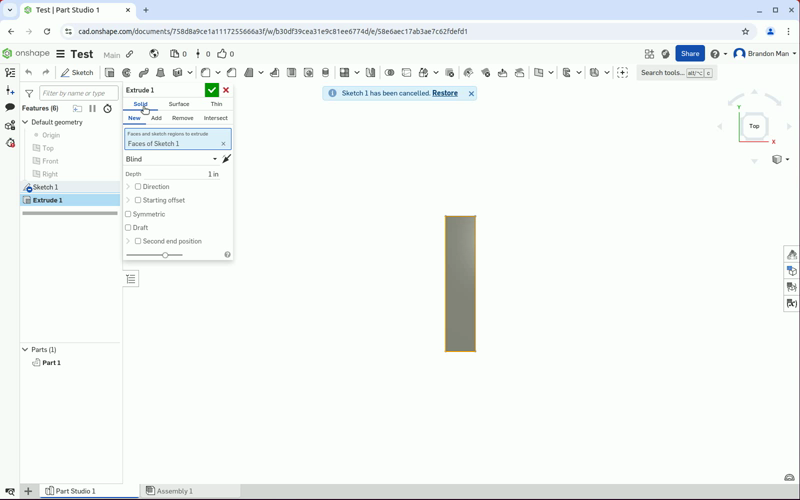
click(143, 106)
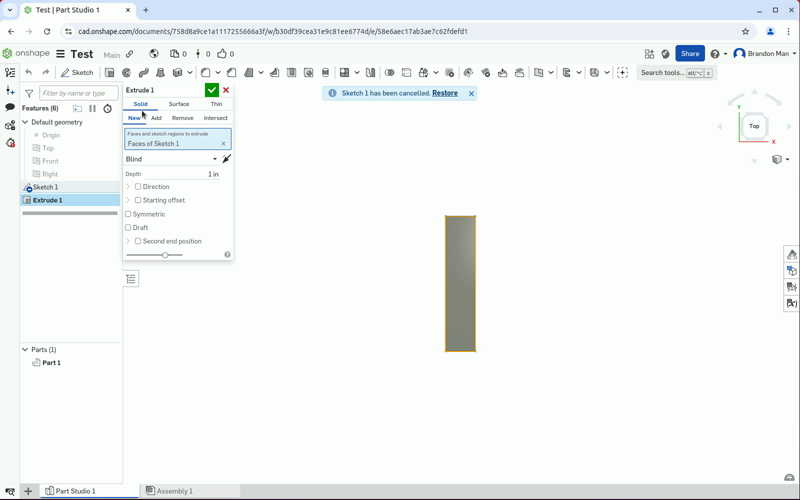
mouse_move(137, 120)
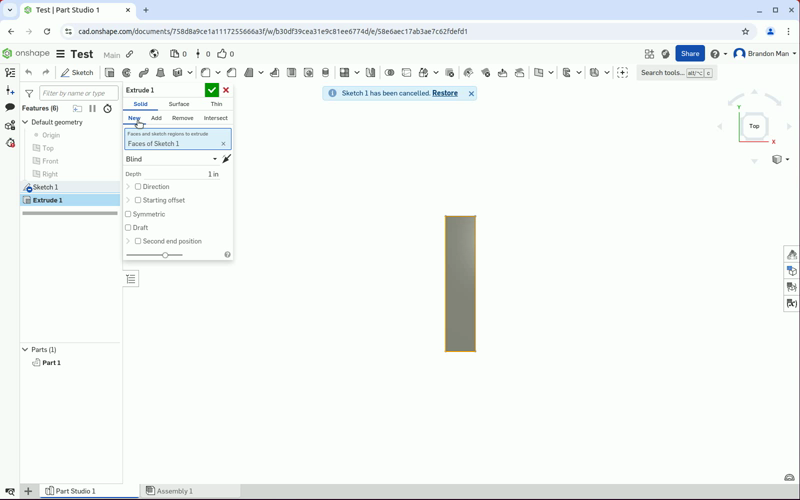
click(137, 120)
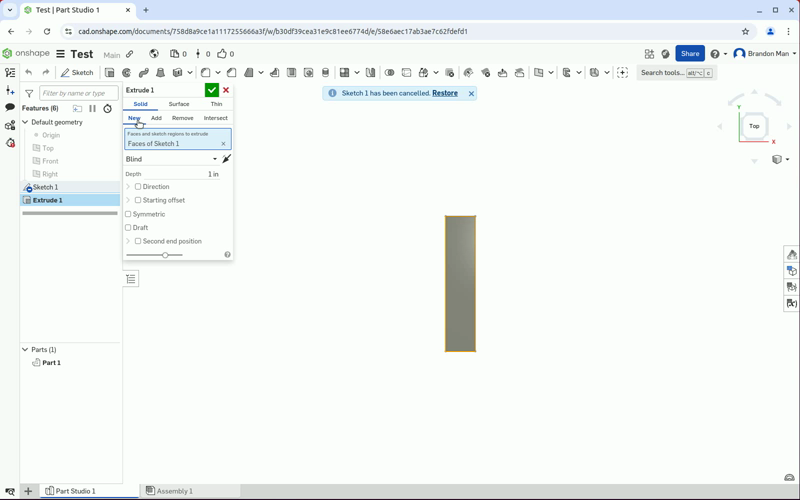
key(tab, 4)
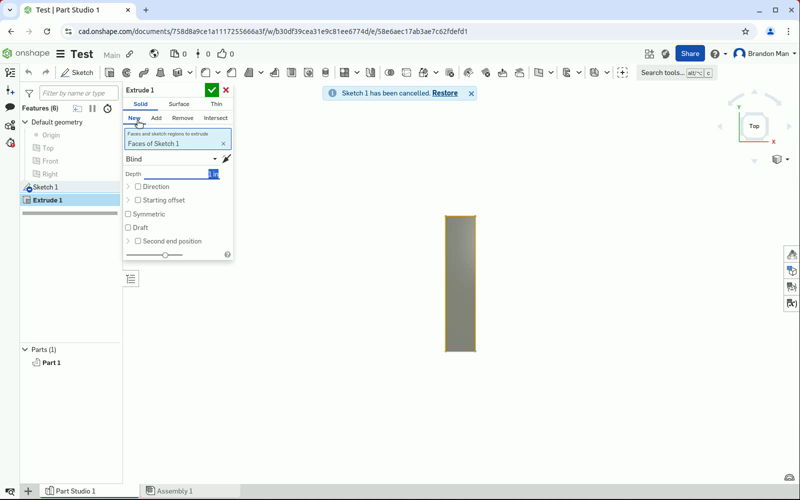
text(3.129)
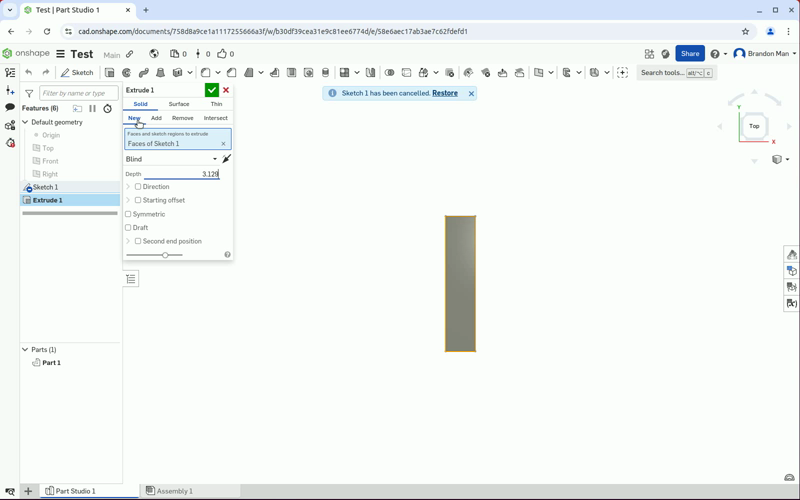
key(enter)
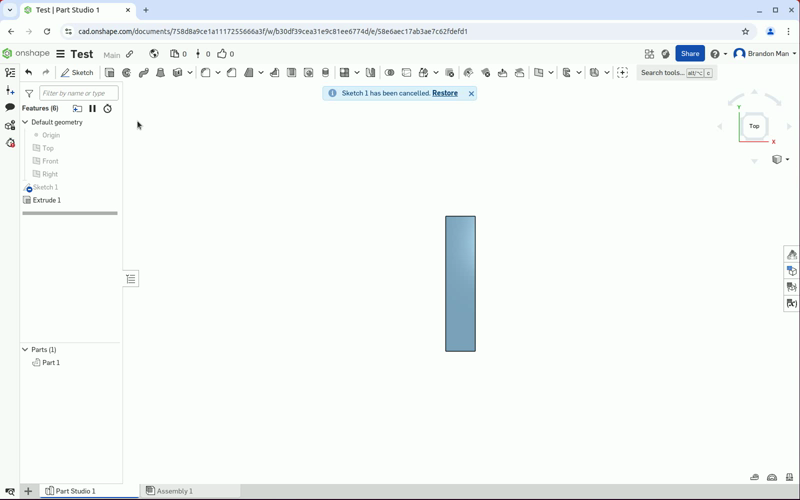
key(shift+h)
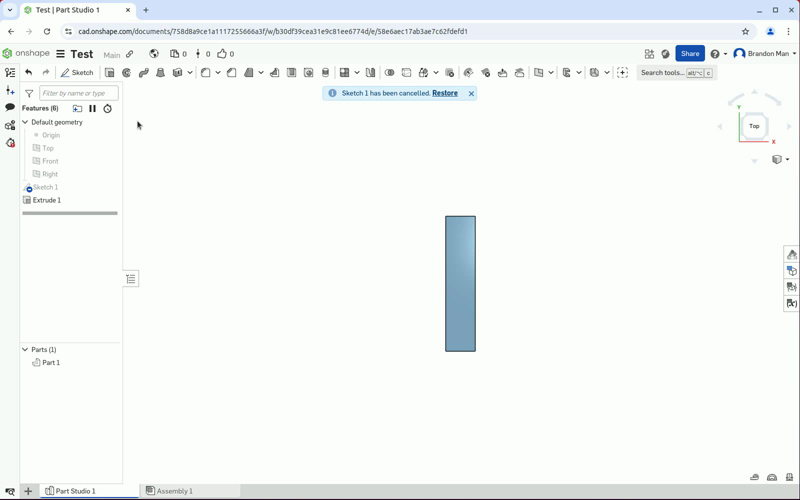
key(shift+h)
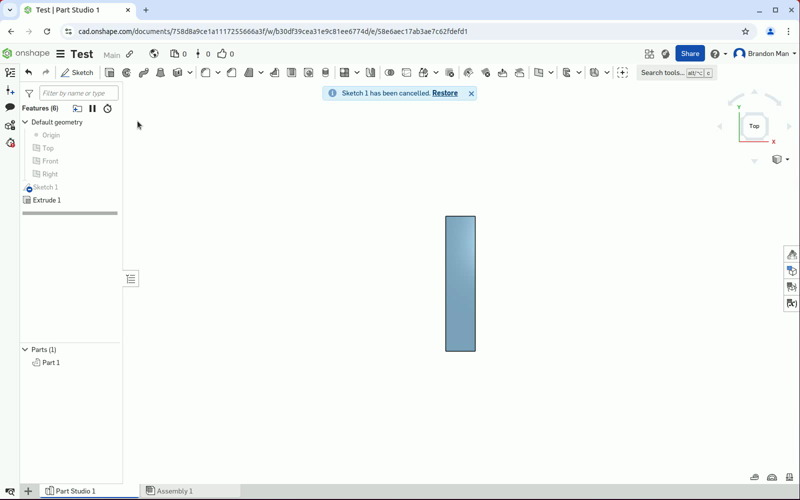
mouse_move(73, 189)
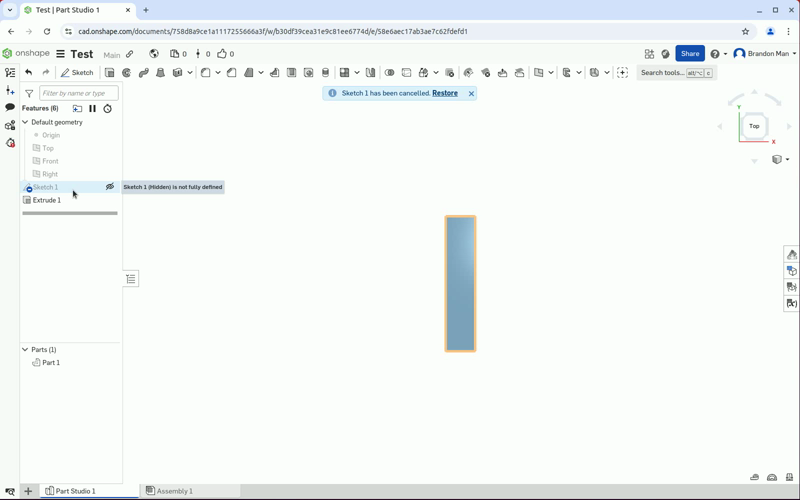
click(73, 189)
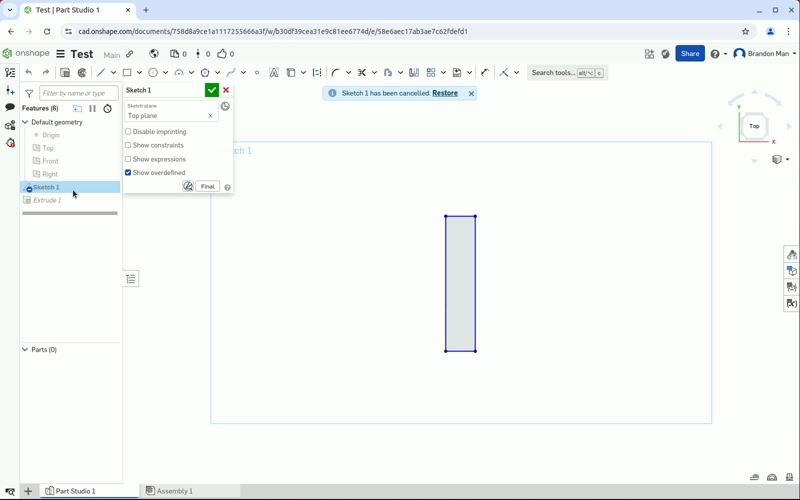
mouse_move(229, 92)
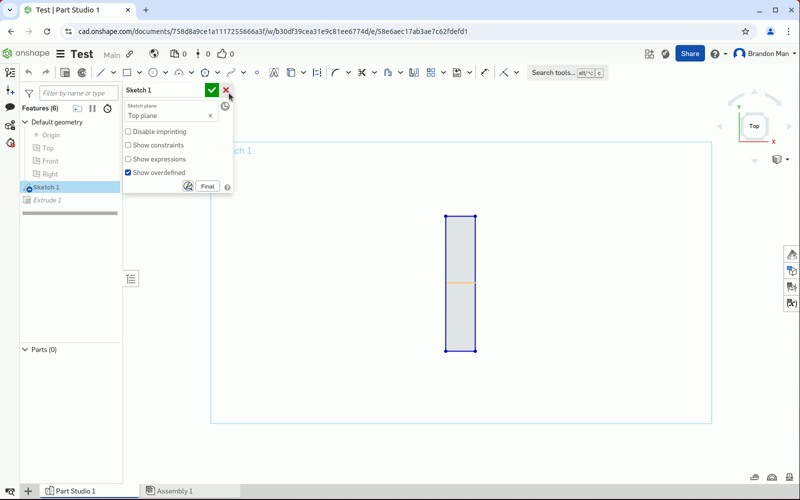
click(229, 92)
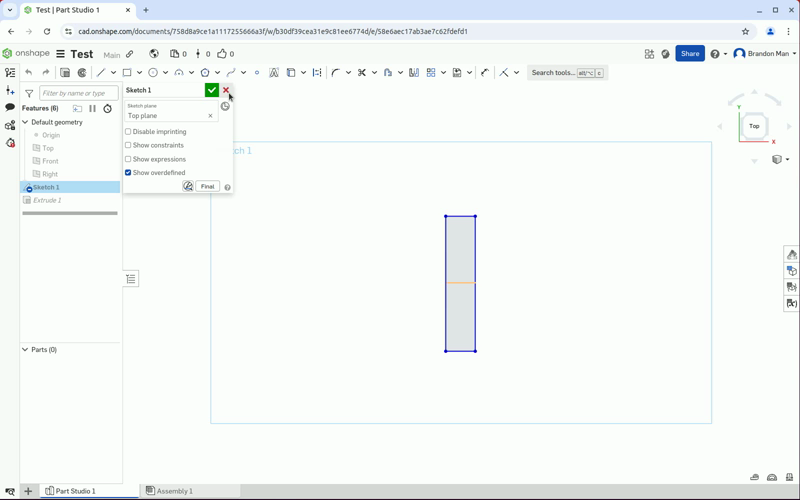
key(shift+s)
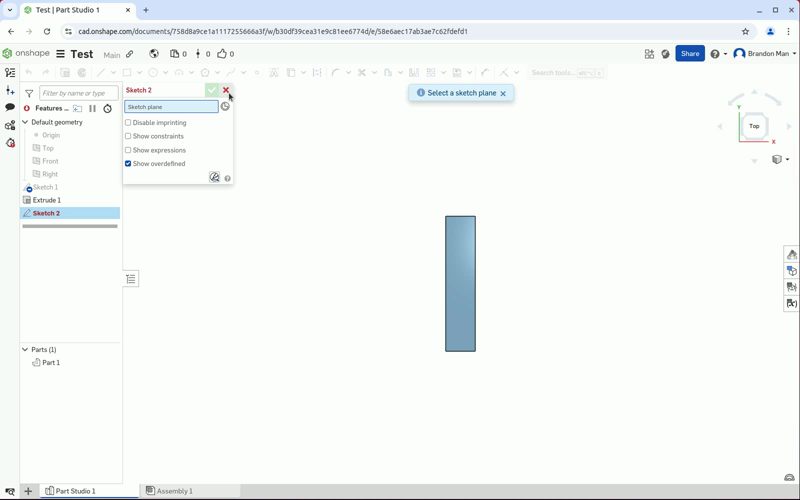
mouse_move(73, 150)
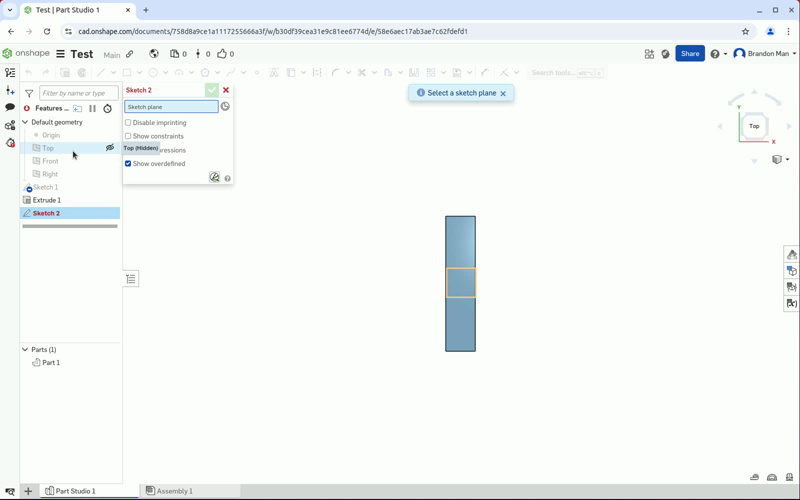
click(73, 150)
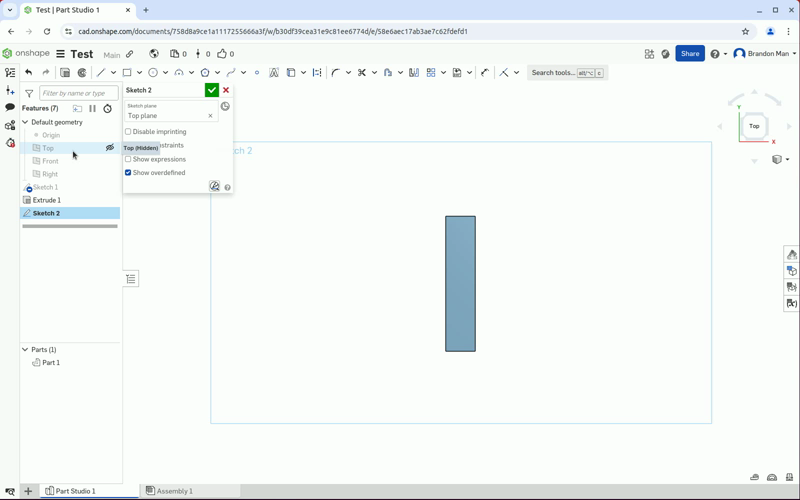
mouse_move(73, 352)
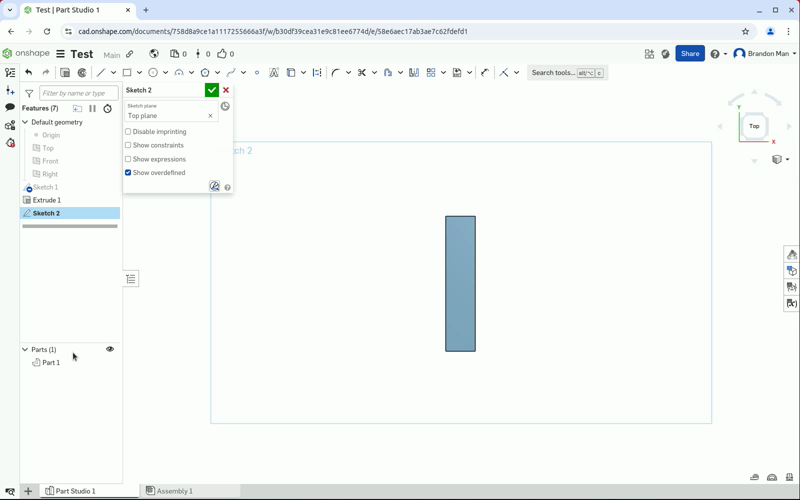
key(y)
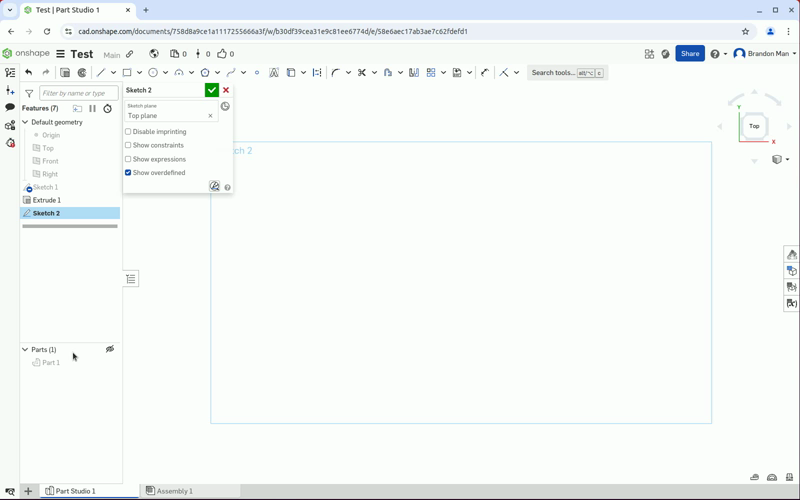
key(l)
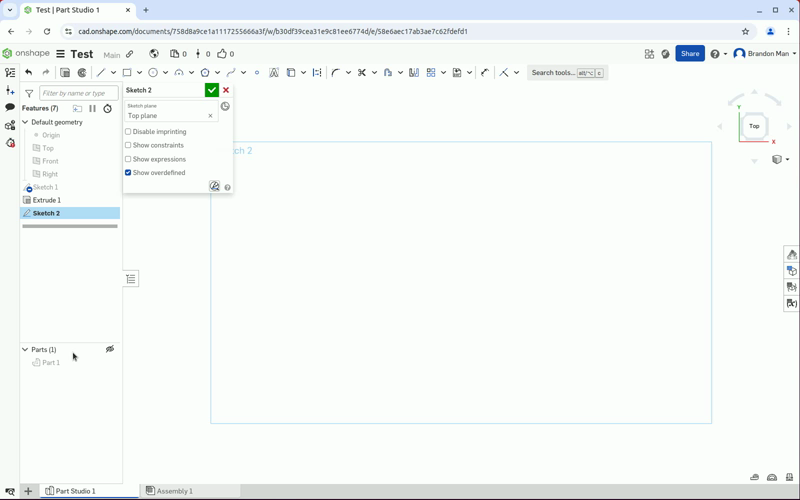
key_down(shift)
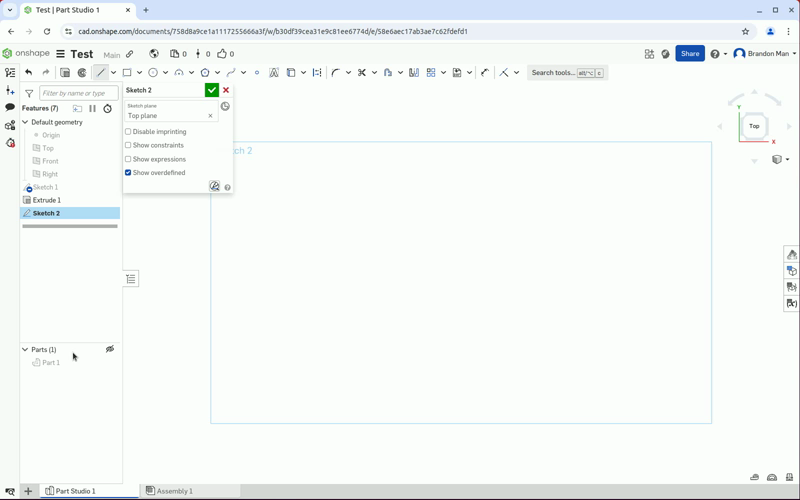
mouse_move(445, 200)
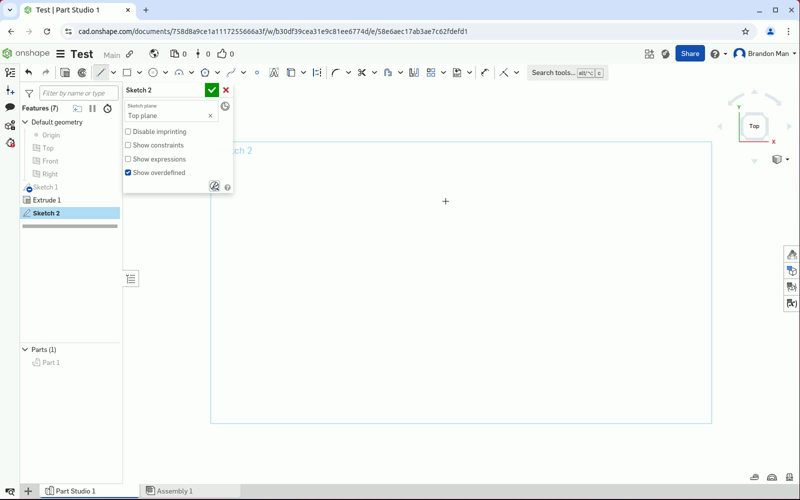
click(445, 200)
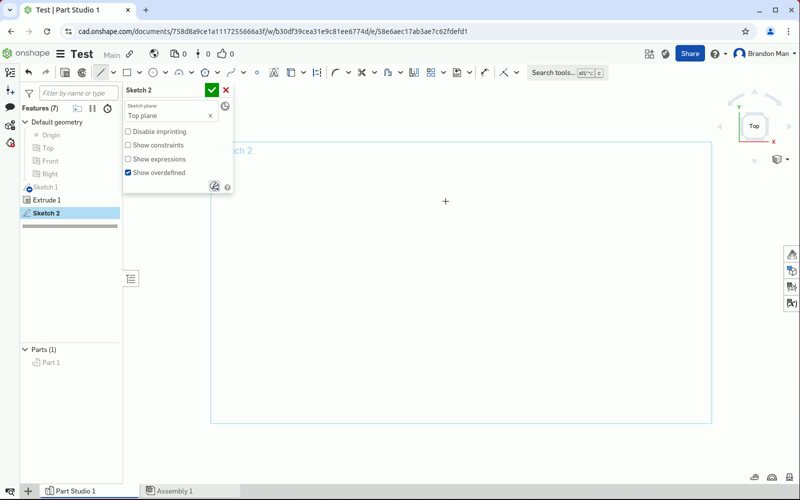
key_up(shift)
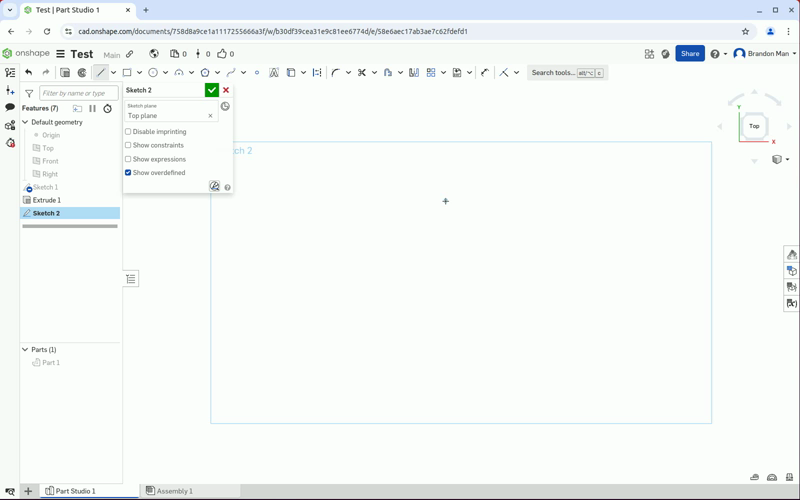
key_down(shift)
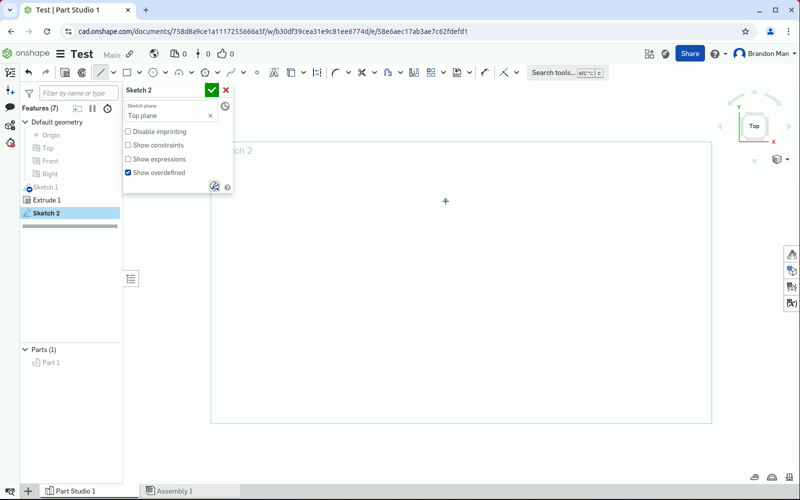
mouse_move(475, 200)
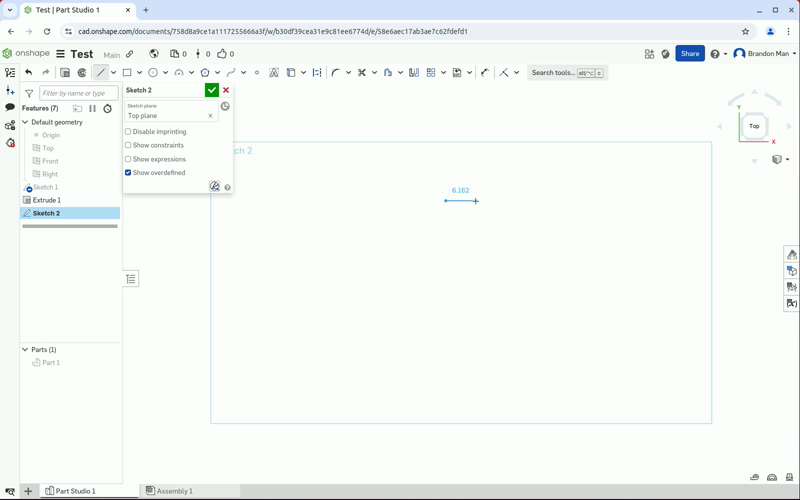
mouse_move(476, 200)
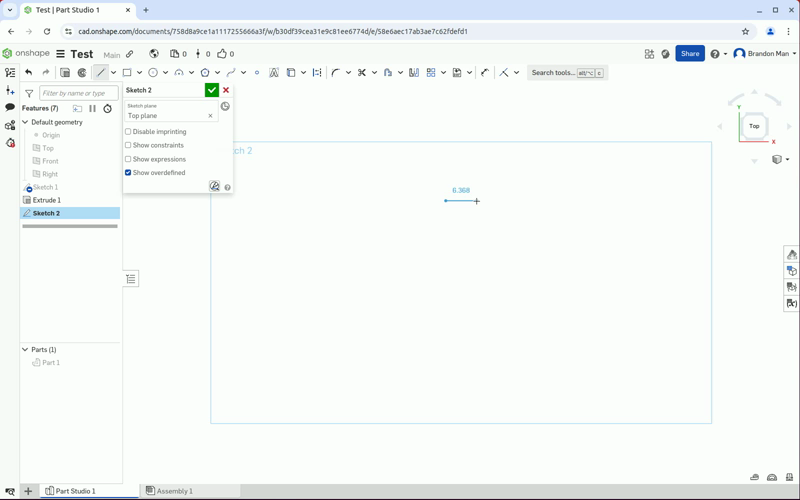
click(476, 200)
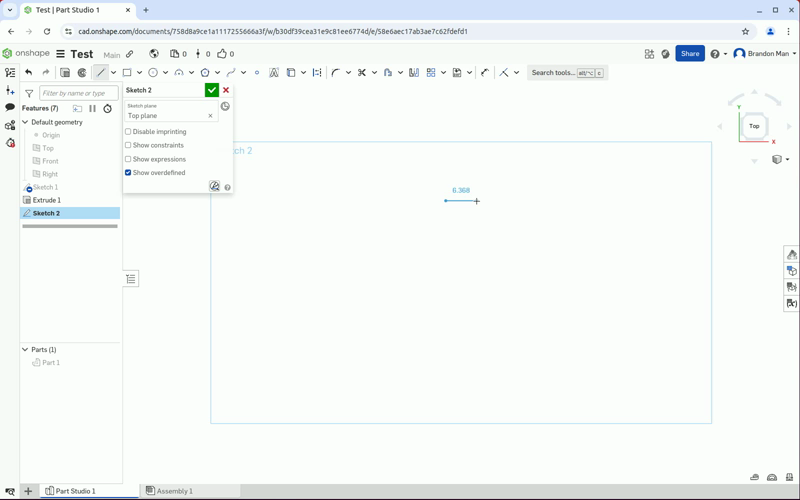
key_up(shift)
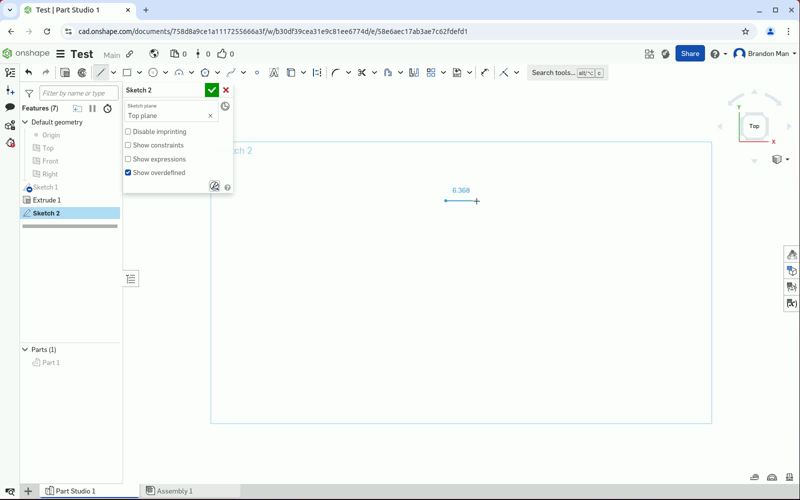
key_down(shift)
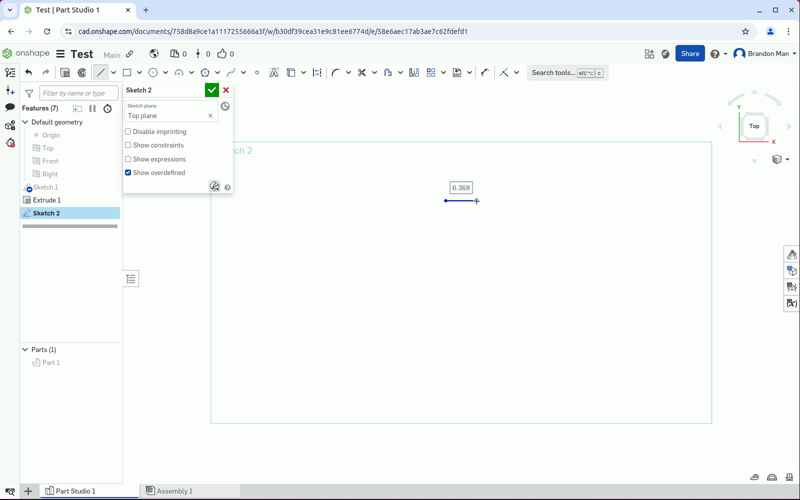
mouse_move(506, 200)
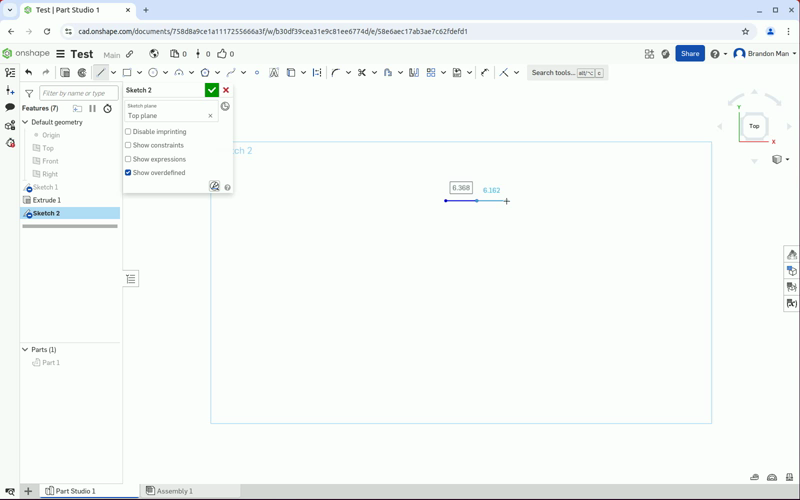
mouse_move(476, 169)
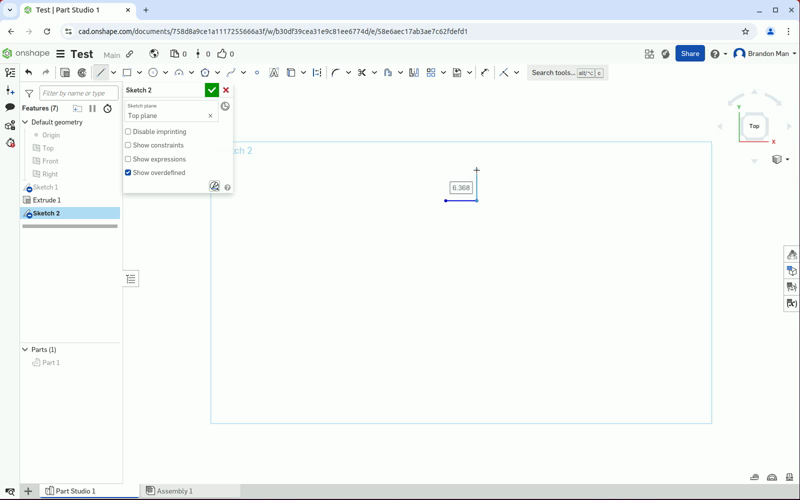
click(476, 169)
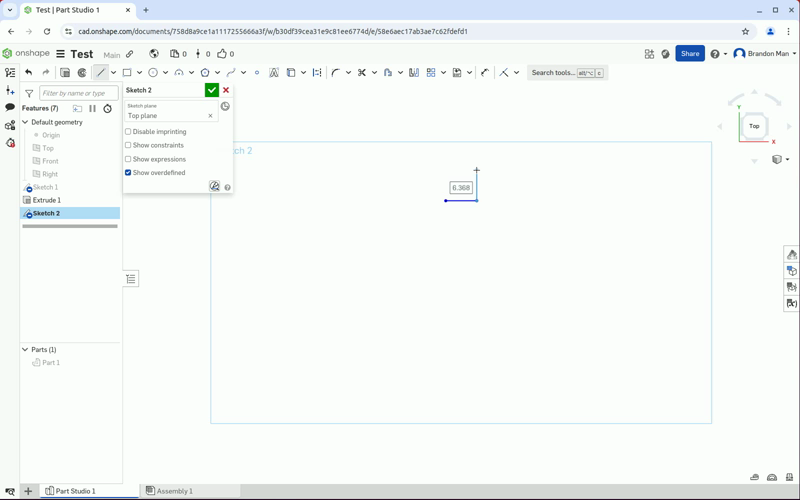
key_up(shift)
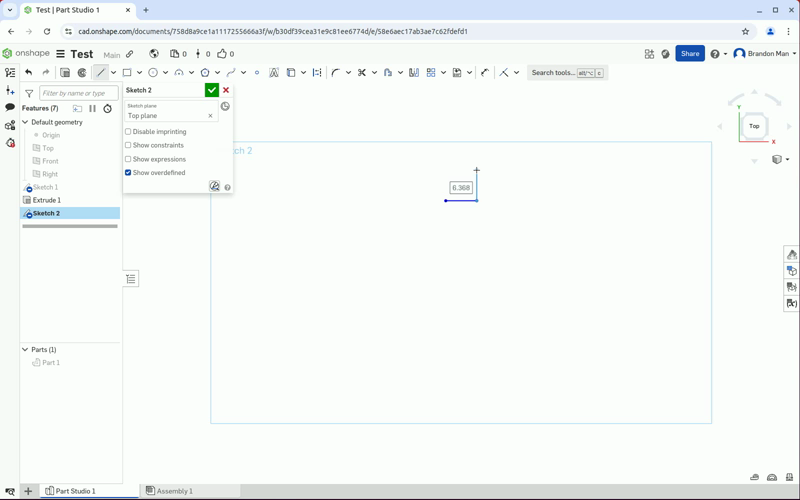
key_down(shift)
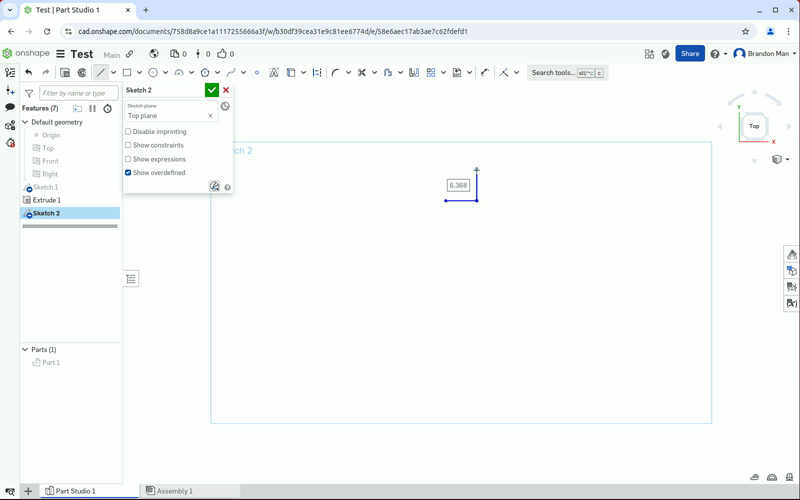
mouse_move(506, 169)
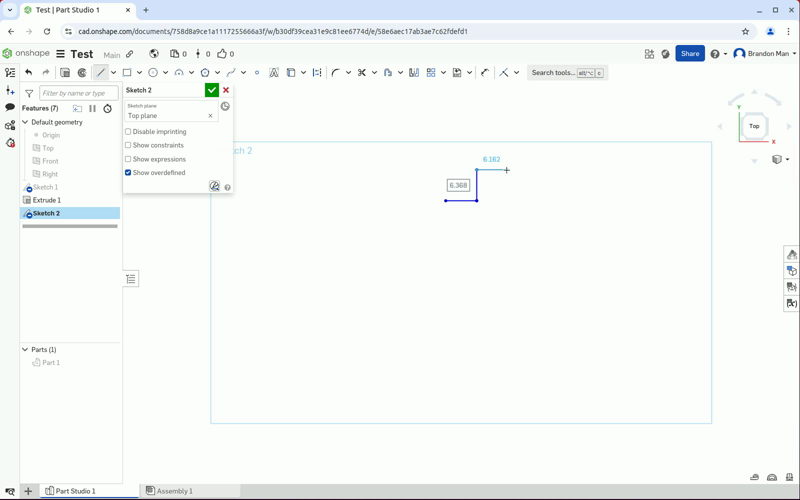
mouse_move(445, 169)
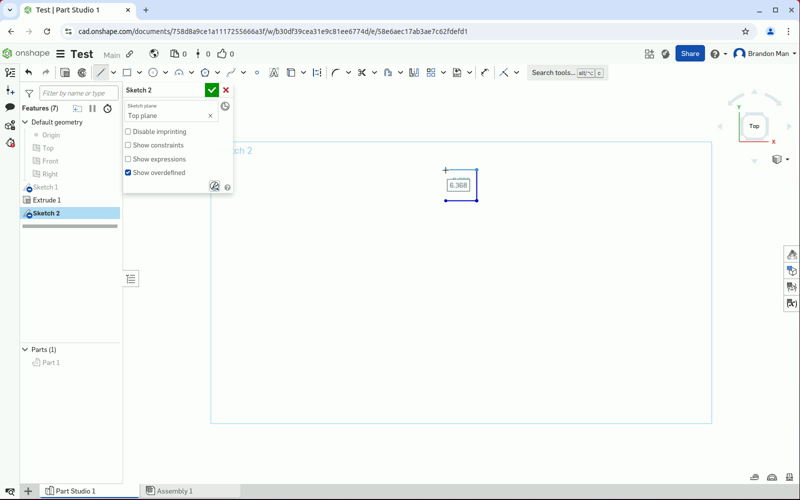
click(445, 169)
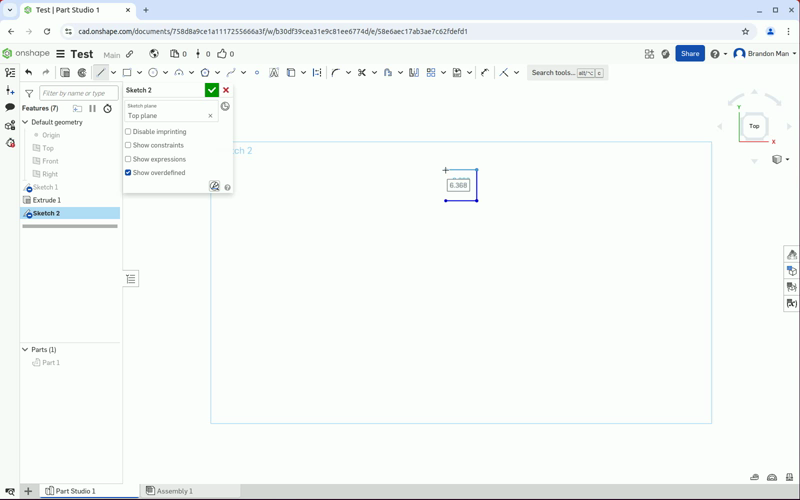
key_up(shift)
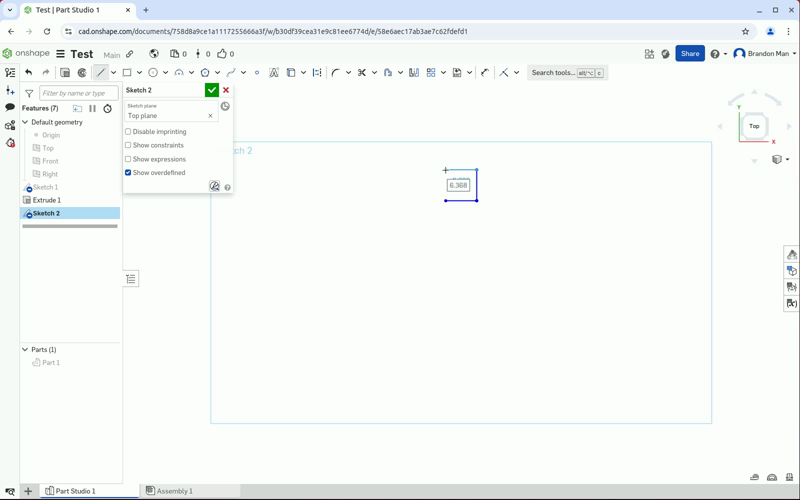
mouse_move(475, 169)
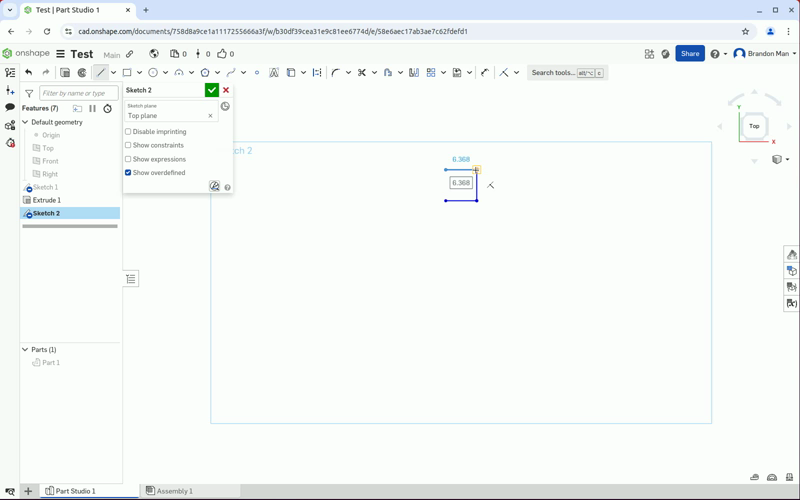
key_down(shift)
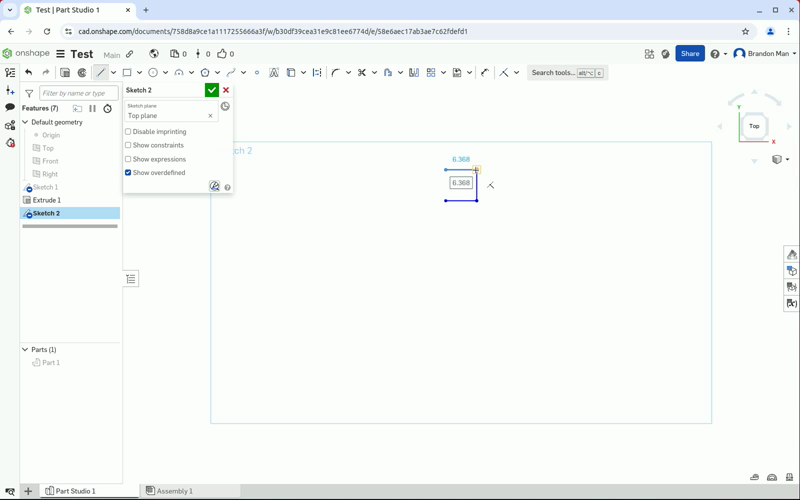
mouse_move(445, 200)
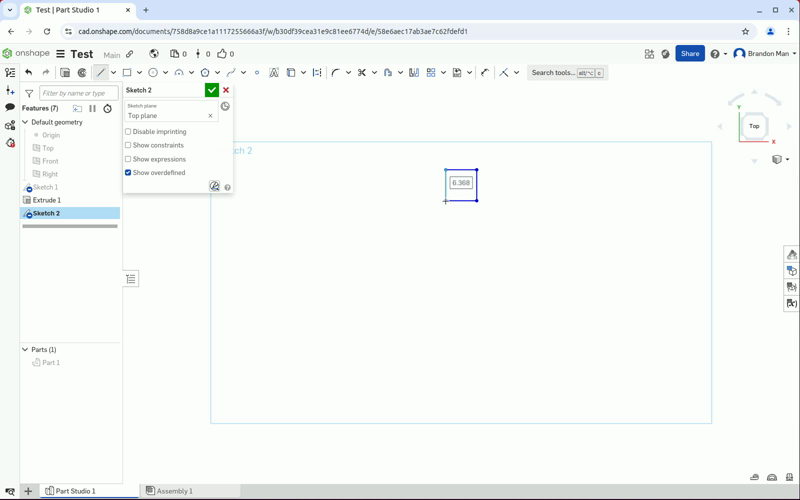
key_up(shift)
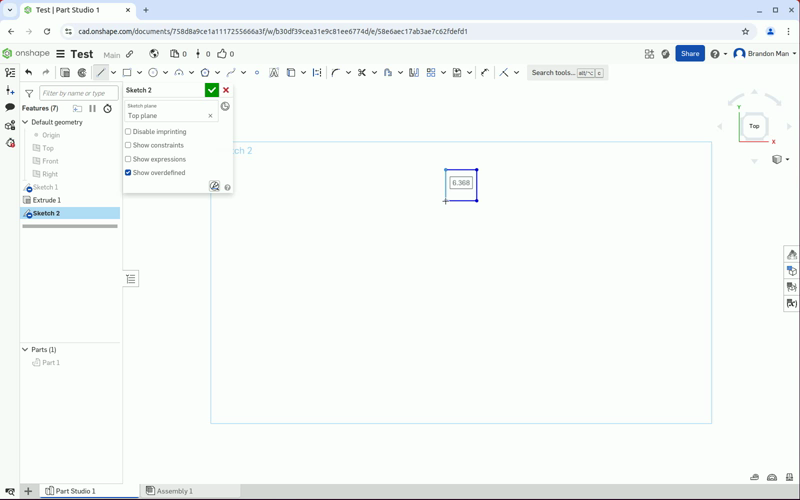
click(445, 200)
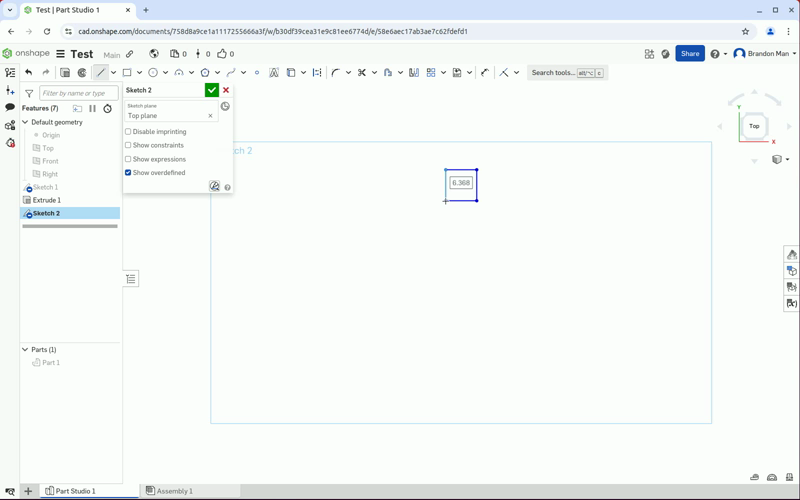
key(esc)
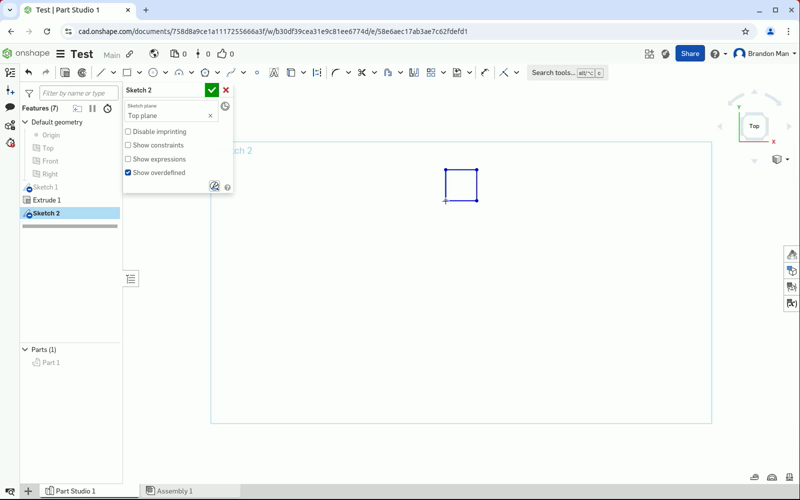
mouse_move(465, 171)
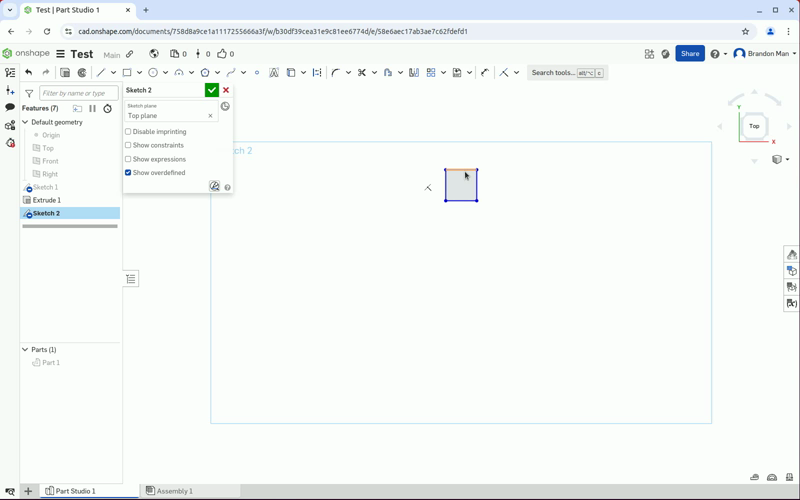
scroll(6)
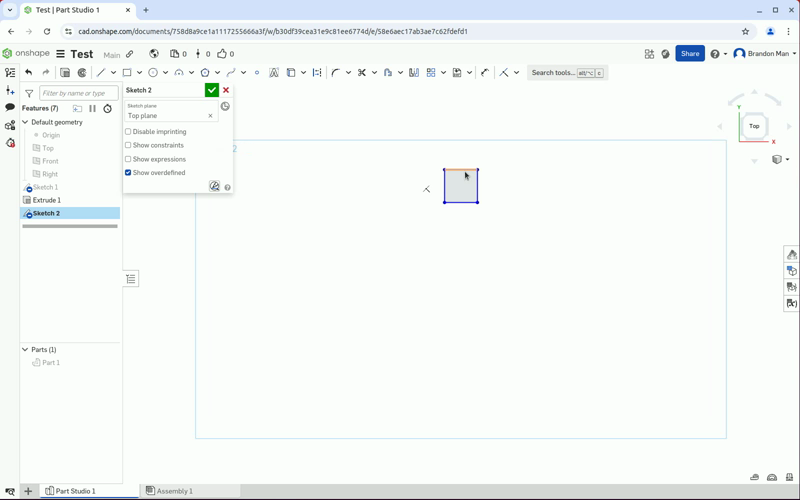
scroll(6)
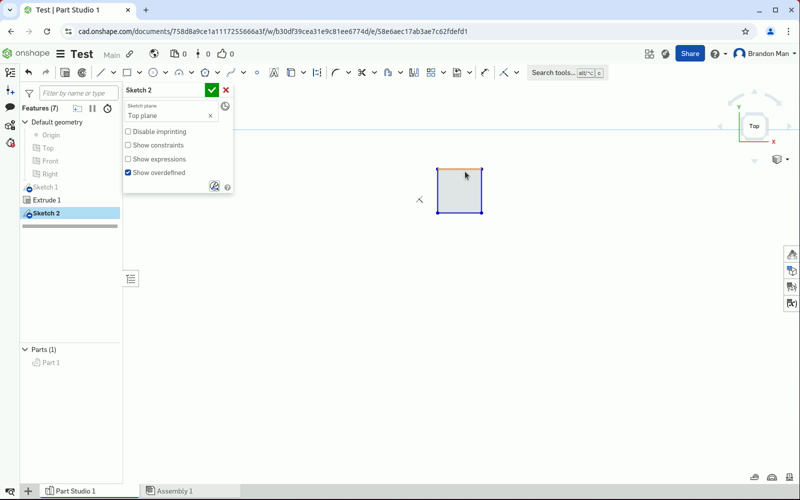
scroll(6)
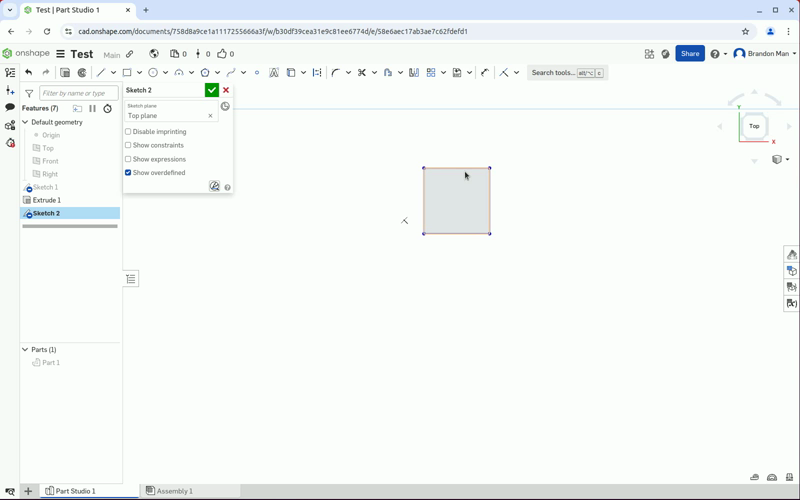
scroll(6)
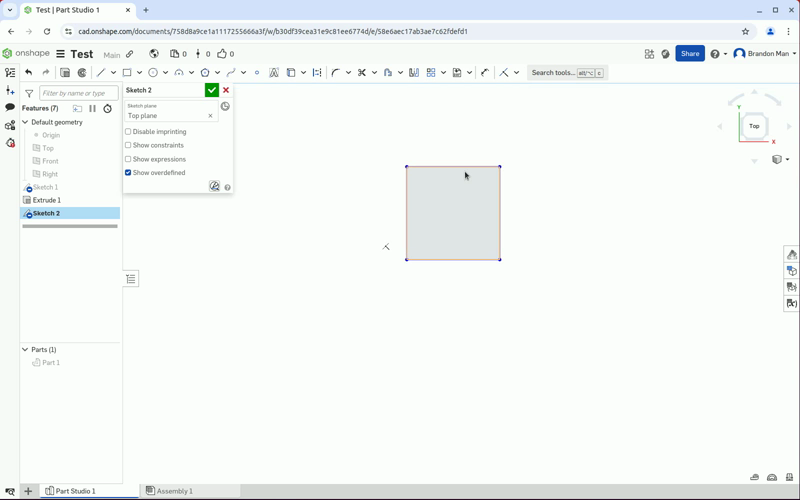
scroll(6)
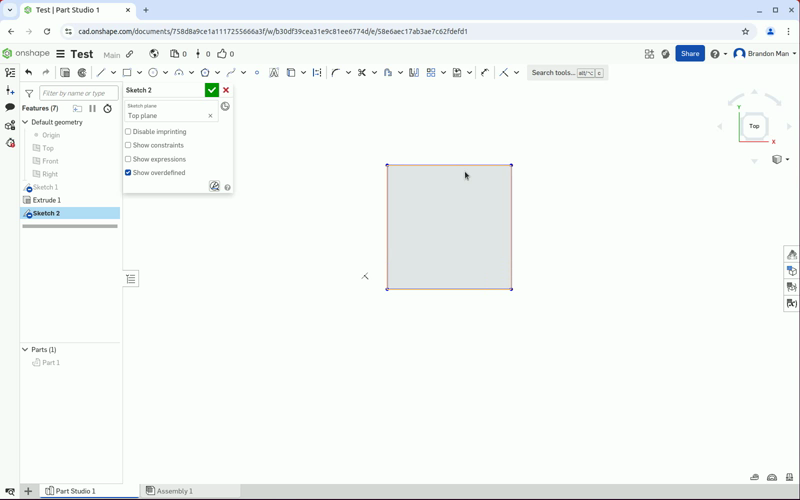
scroll(6)
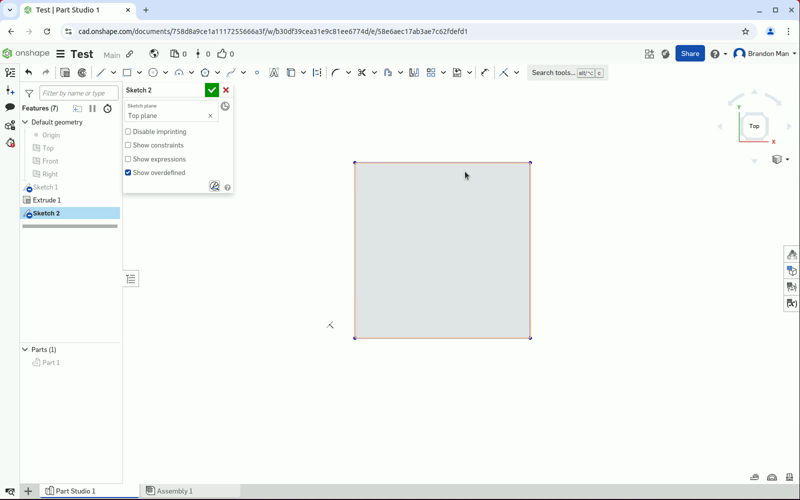
scroll(6)
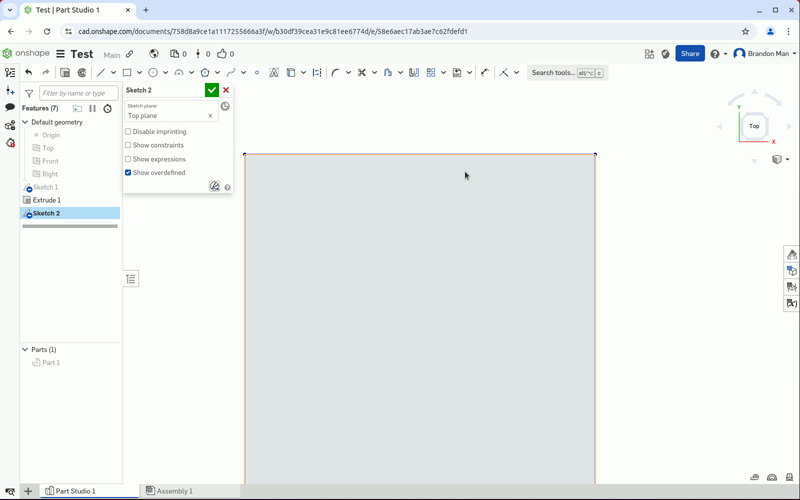
click(465, 171)
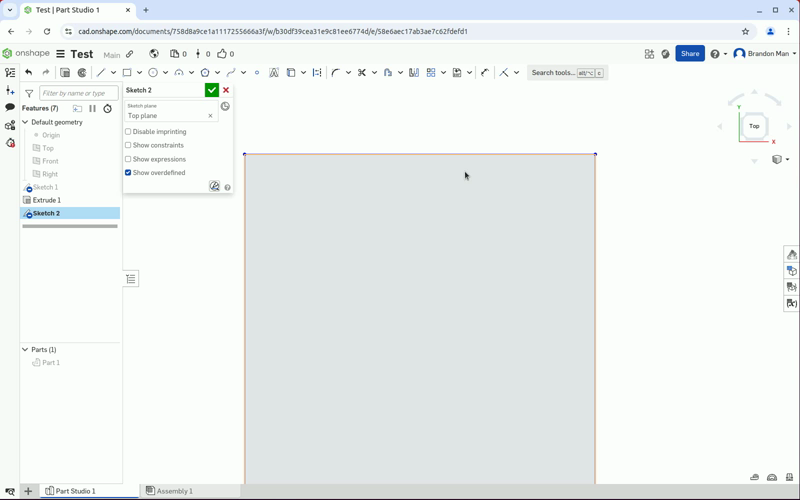
scroll(-6)
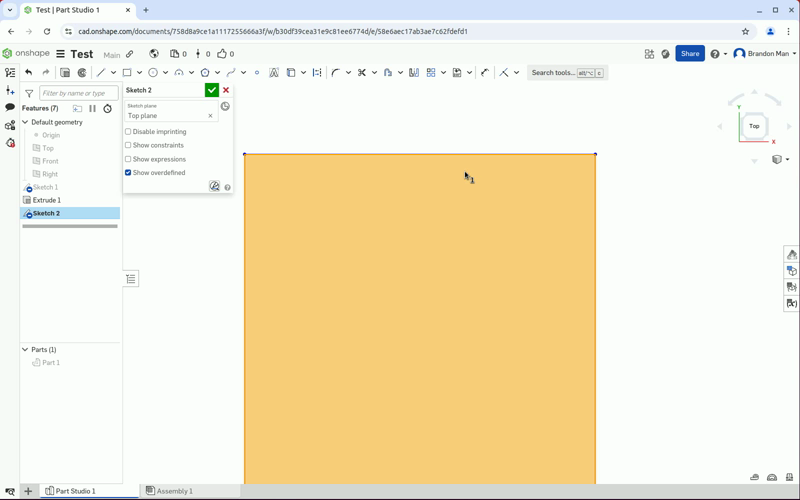
scroll(-6)
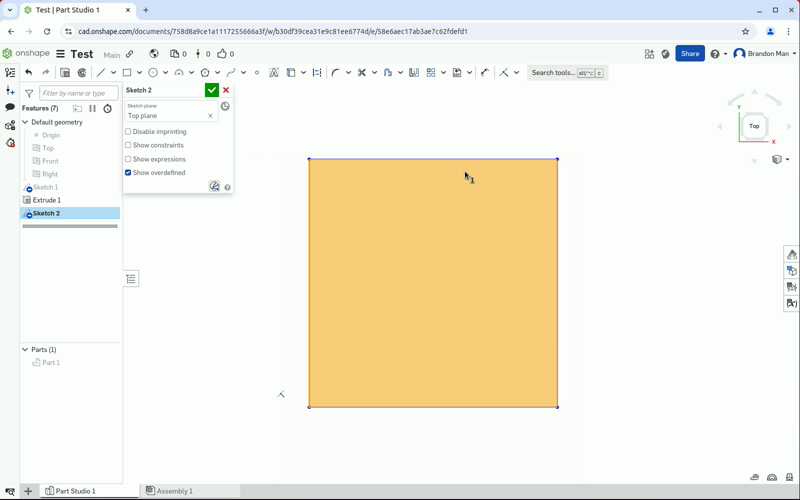
scroll(-6)
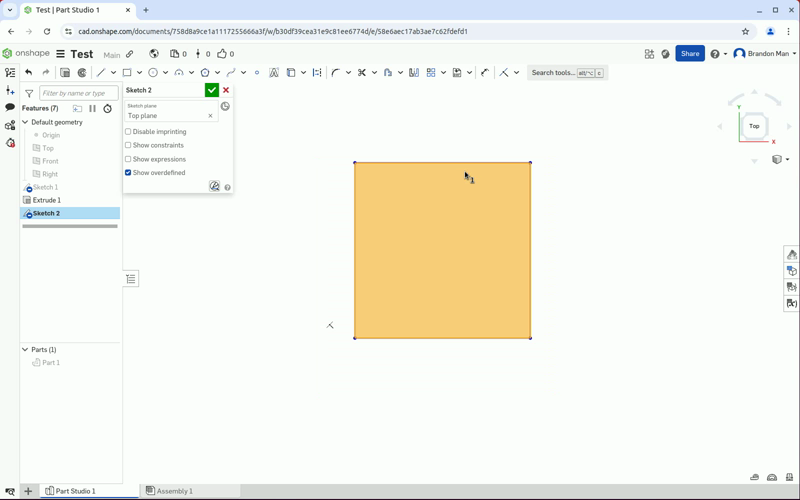
scroll(-6)
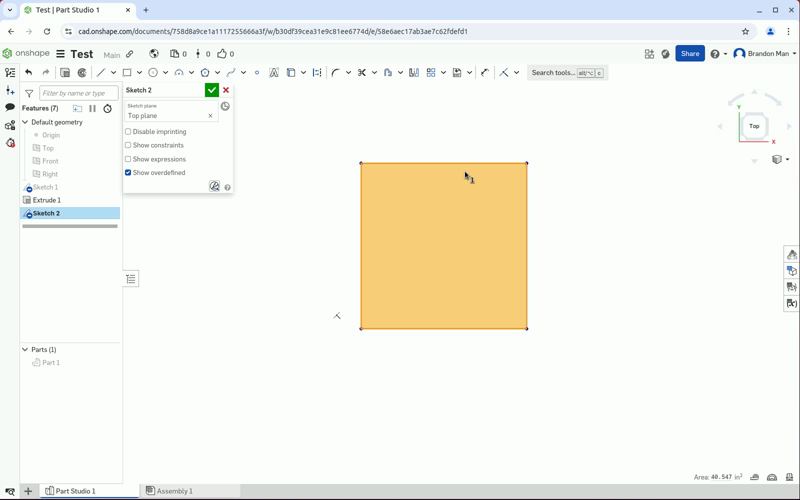
scroll(-6)
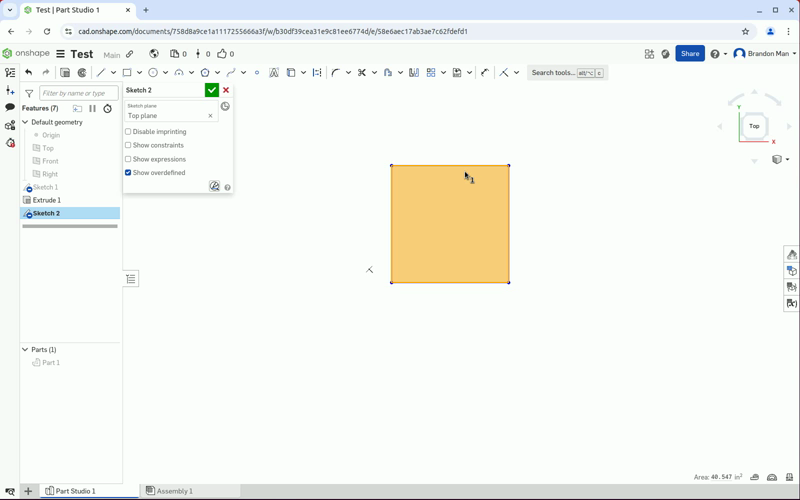
scroll(-6)
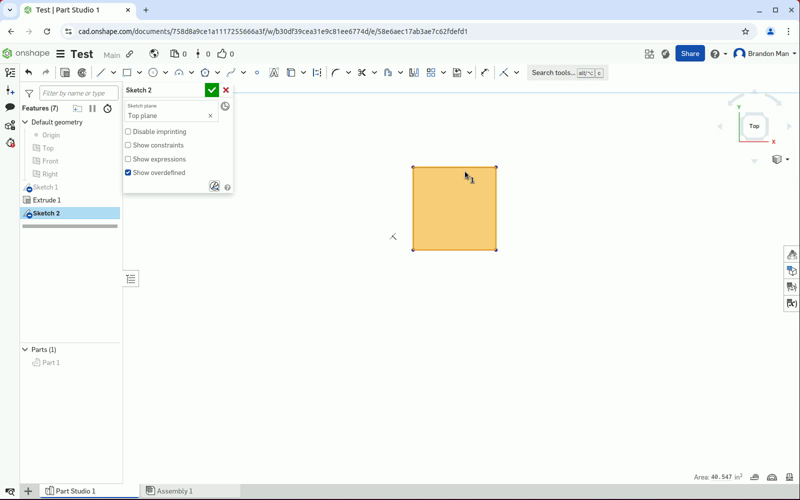
scroll(-6)
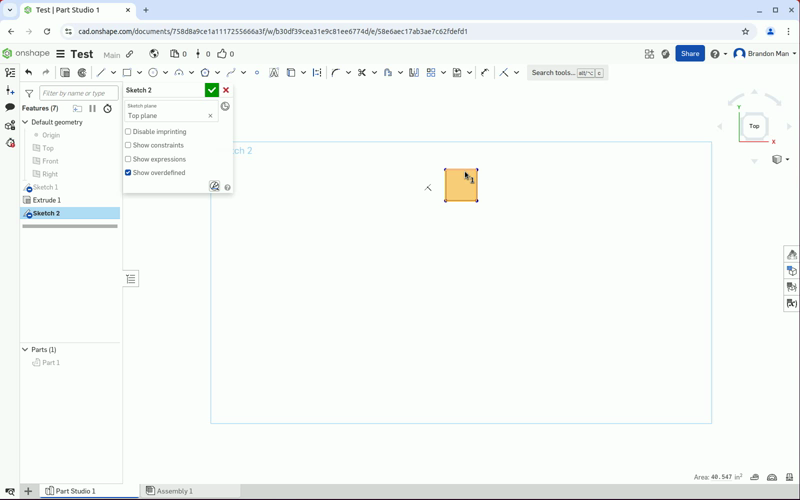
mouse_move(73, 352)
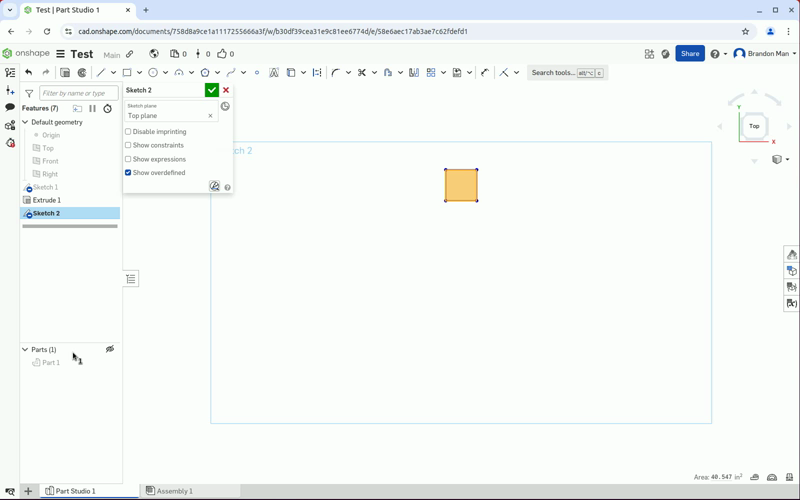
key(shift+y)
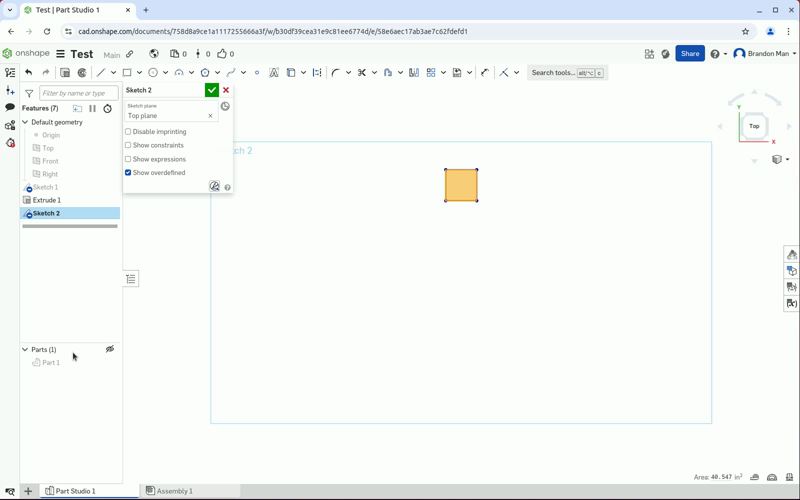
key(shift+e)
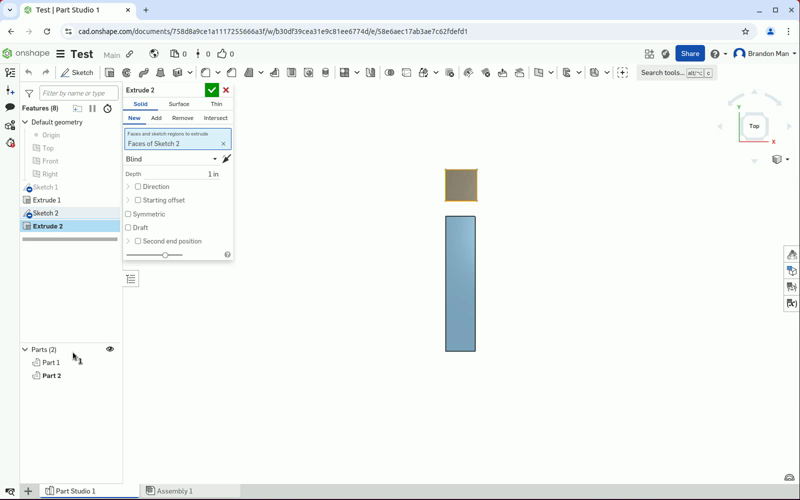
mouse_move(143, 106)
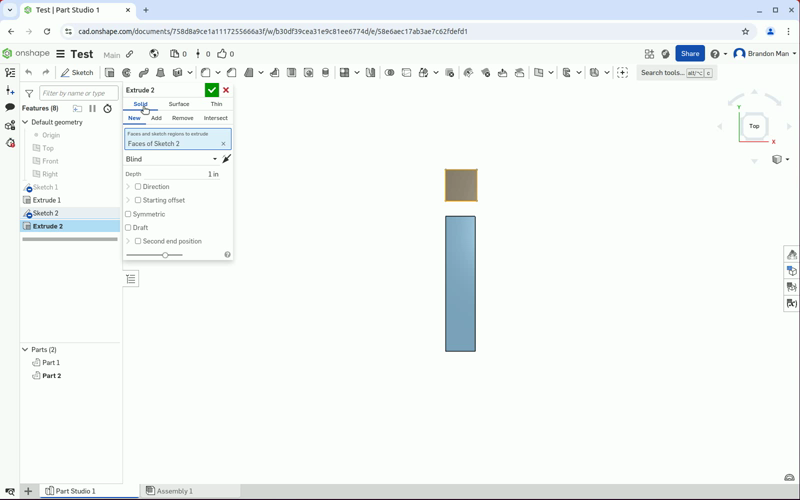
click(143, 106)
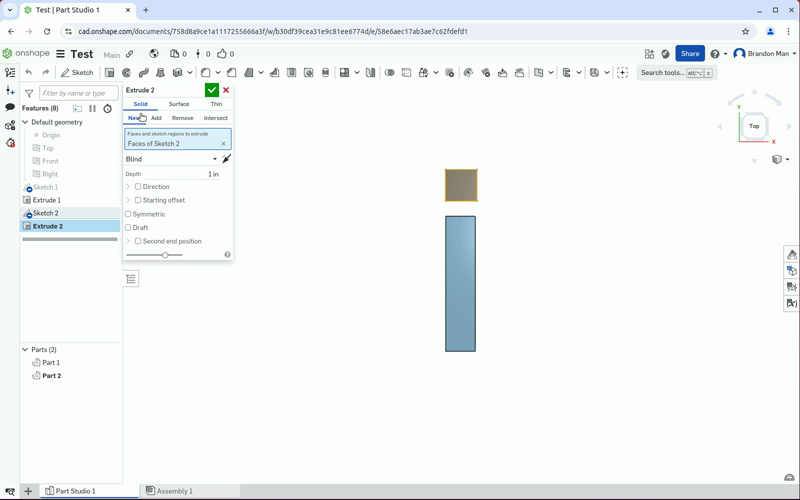
mouse_move(137, 120)
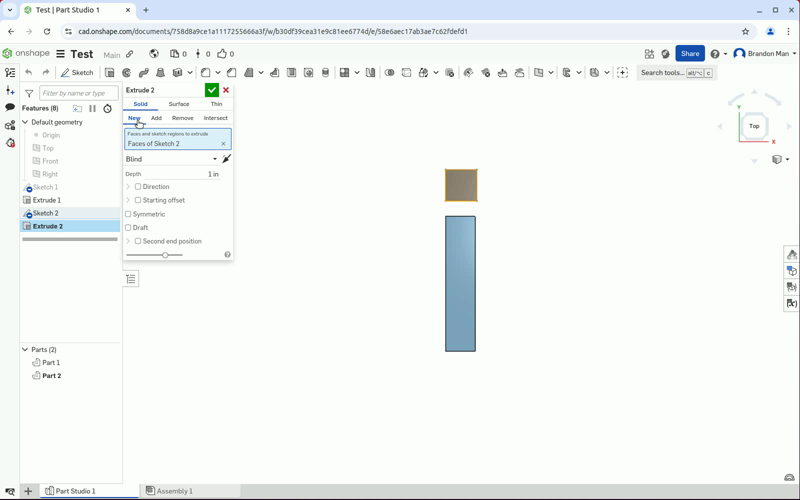
click(137, 120)
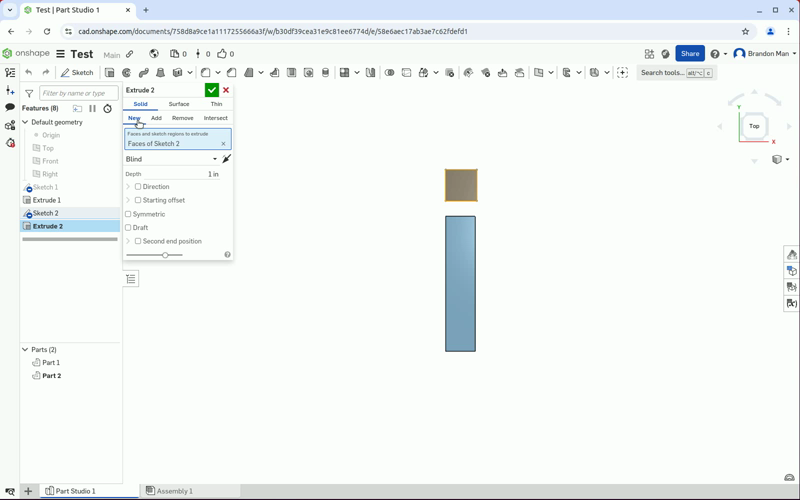
key(tab, 4)
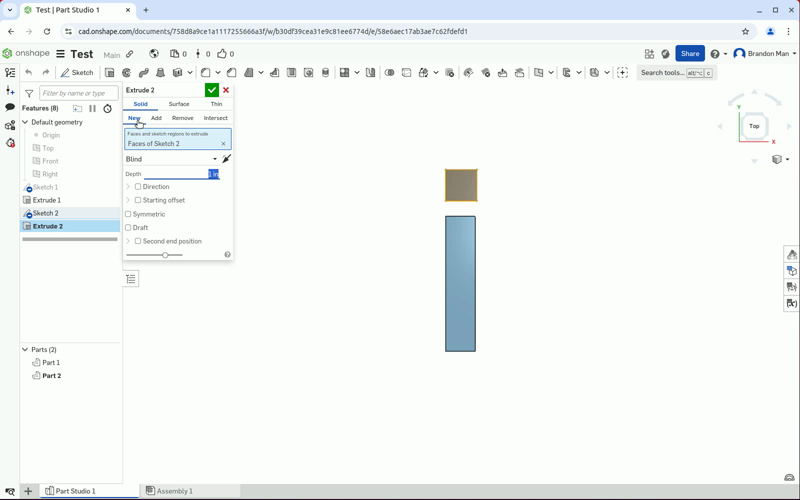
text(3.129)
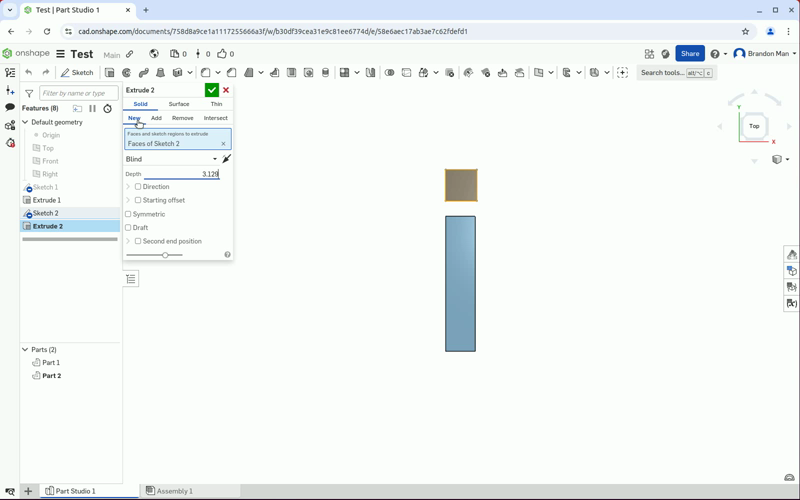
key(enter)
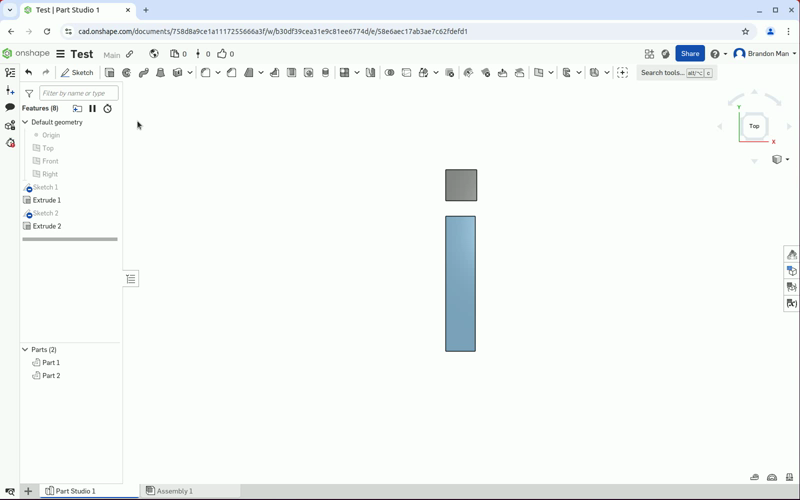
key(shift+h)
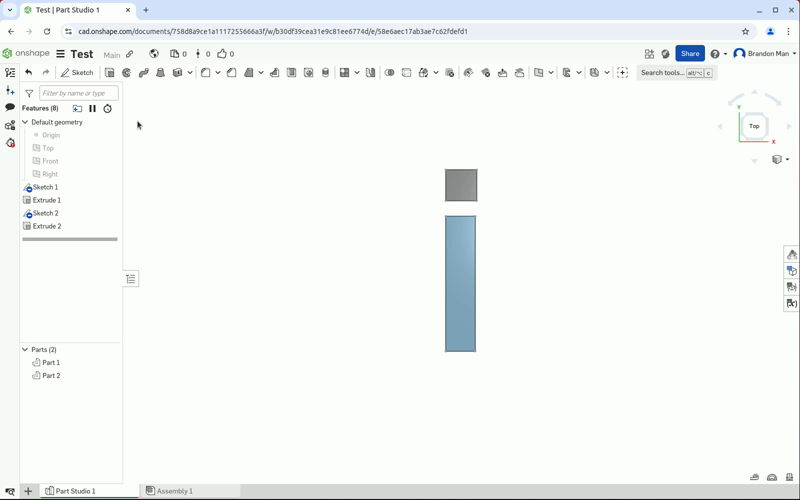
key(shift+h)
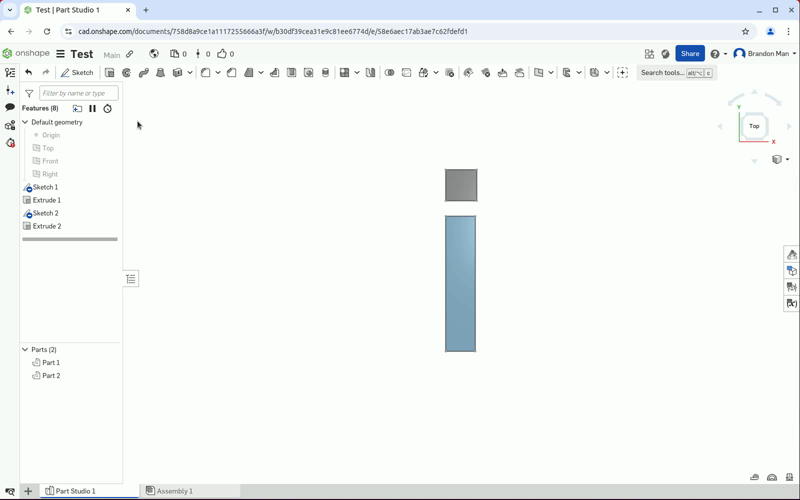
key(shift+7)
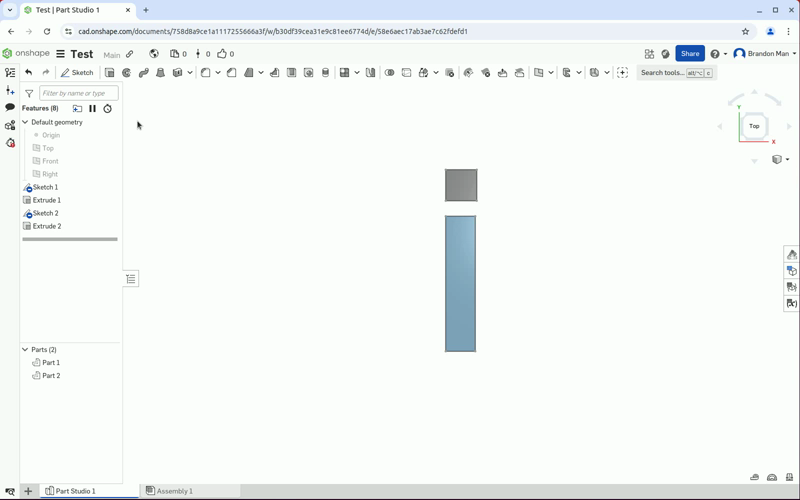
key(up, 3)
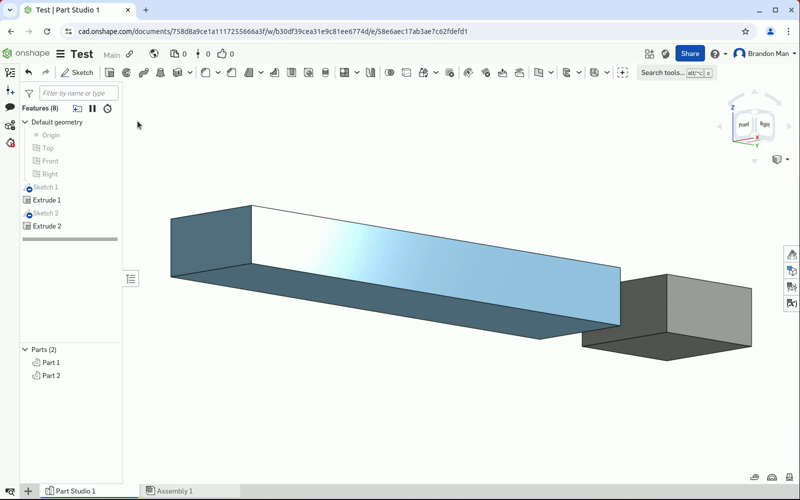
key(left, 3)
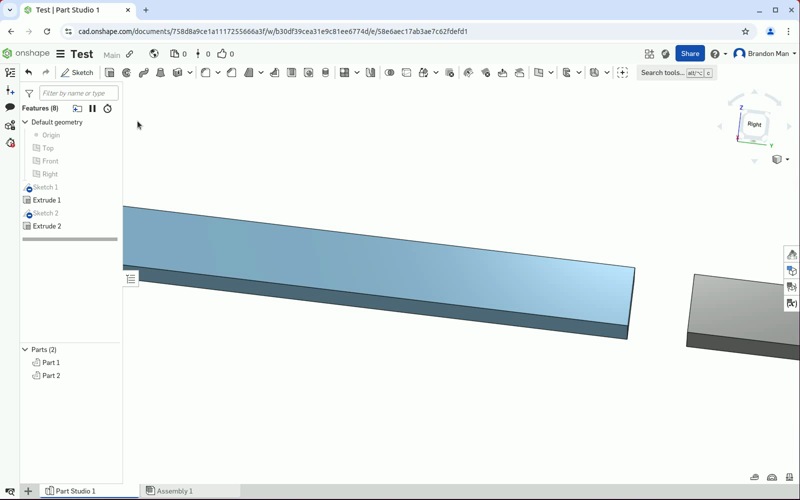
key(right, 3)
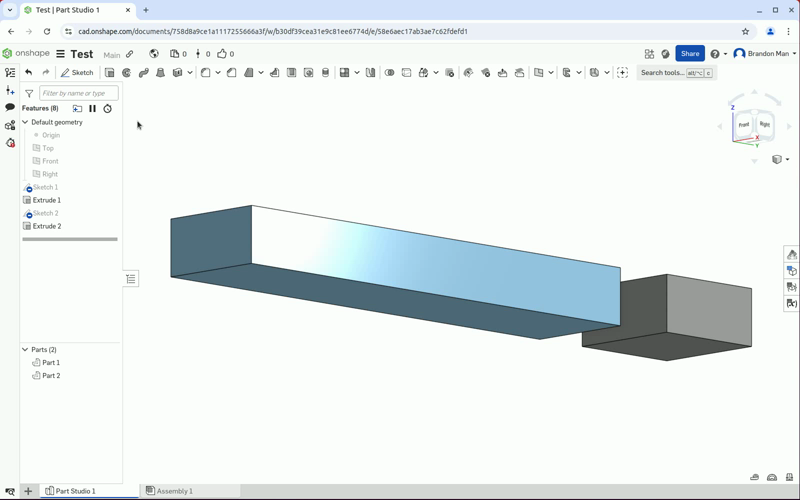
key(down, 3)
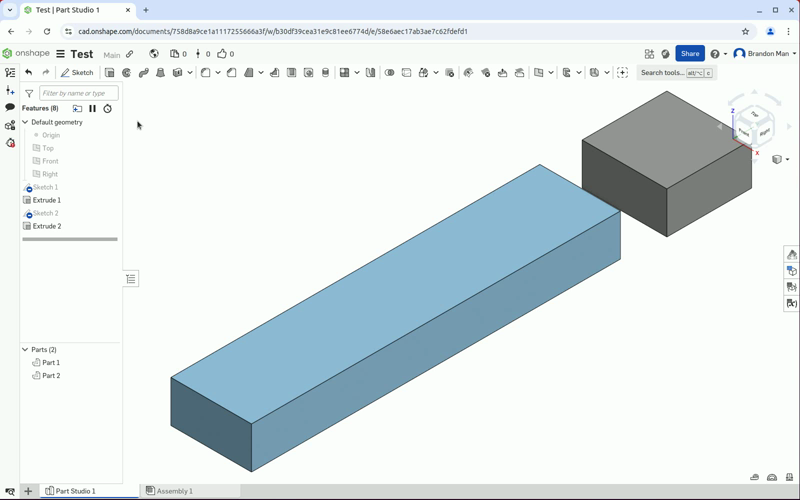
mouse_move(73, 189)
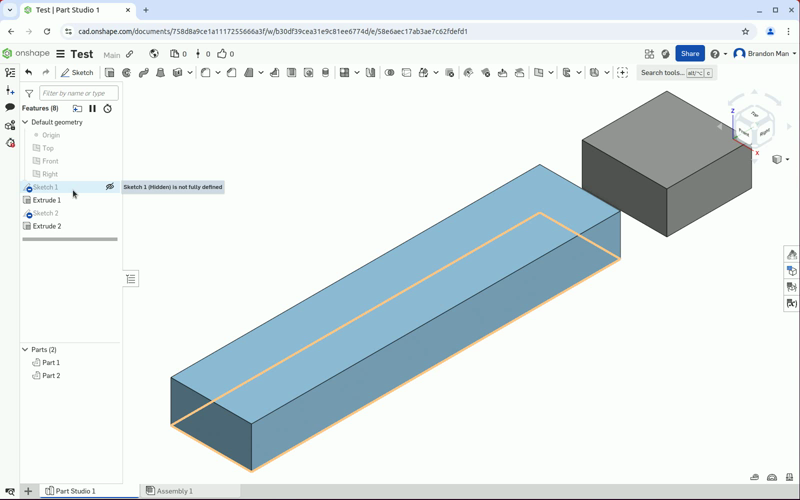
click(73, 189)